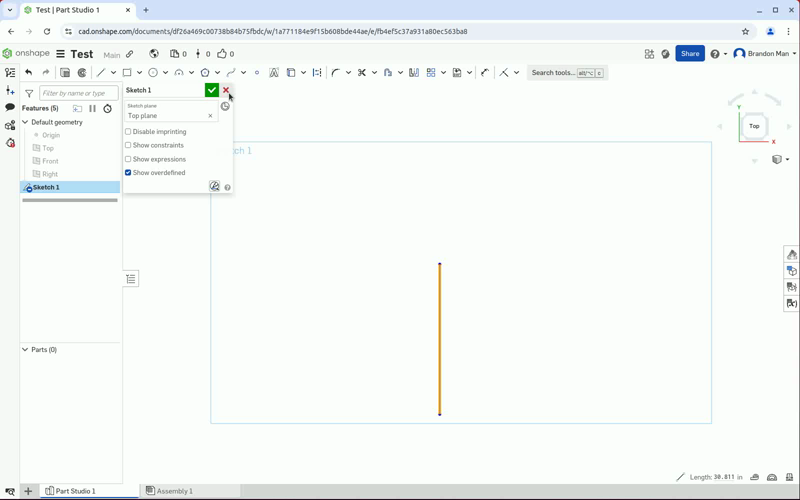
key(shift+h)
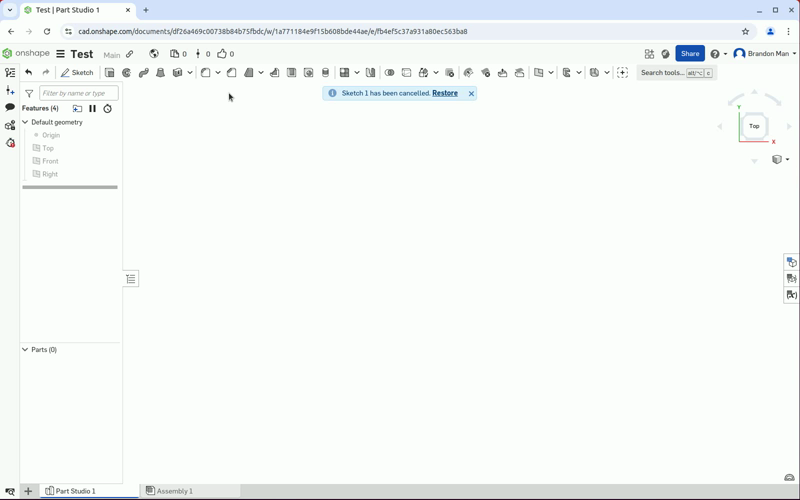
mouse_move(73, 352)
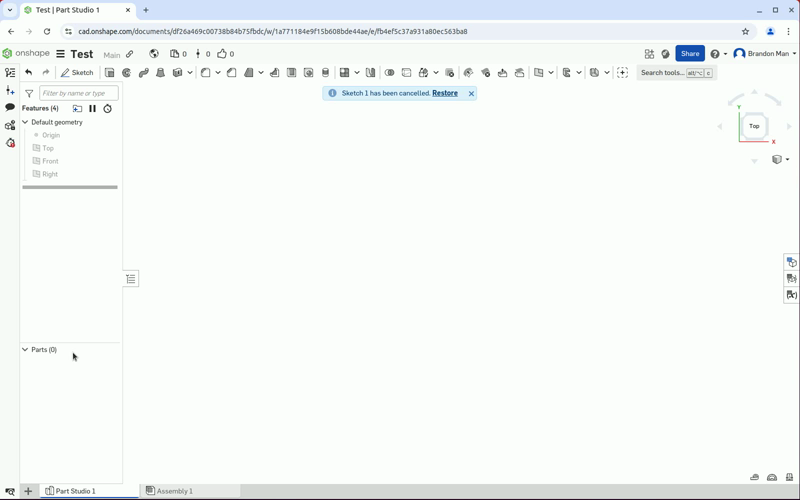
key(y)
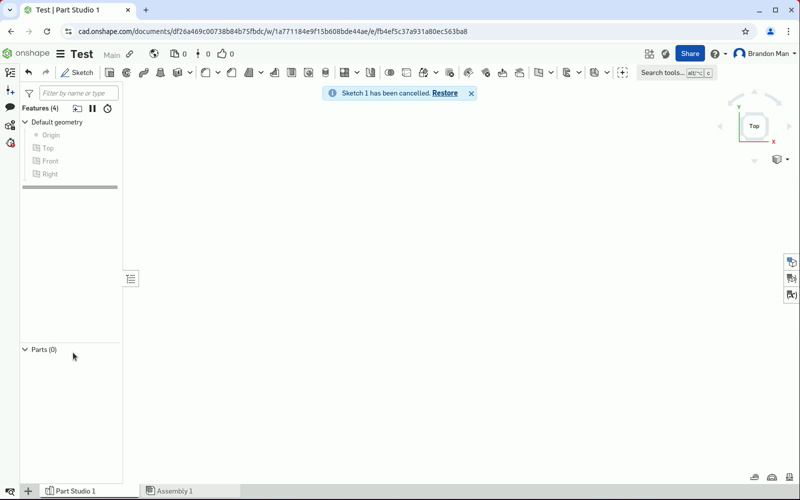
key(shift+p)
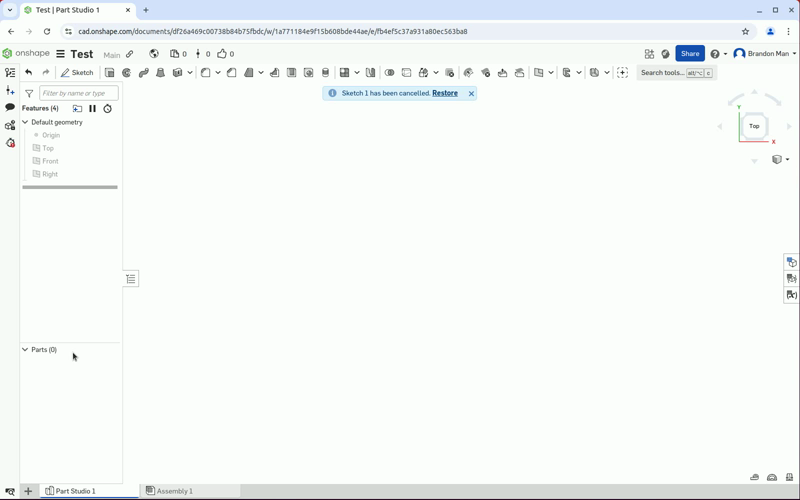
key(space)
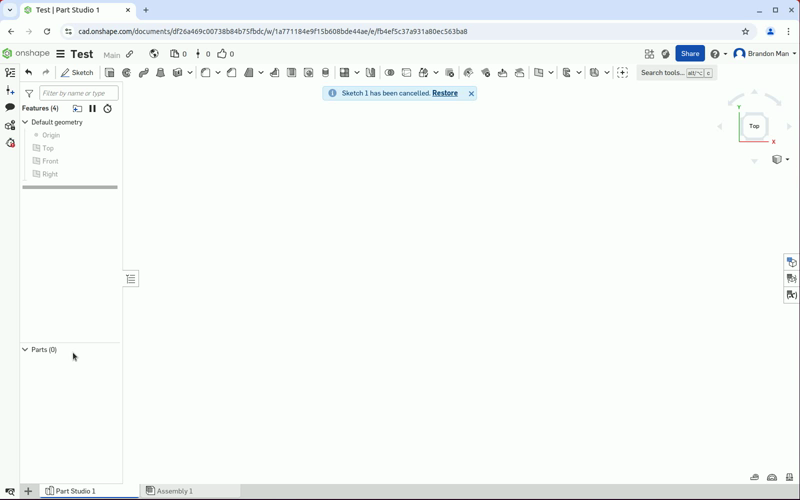
key_down(shift)
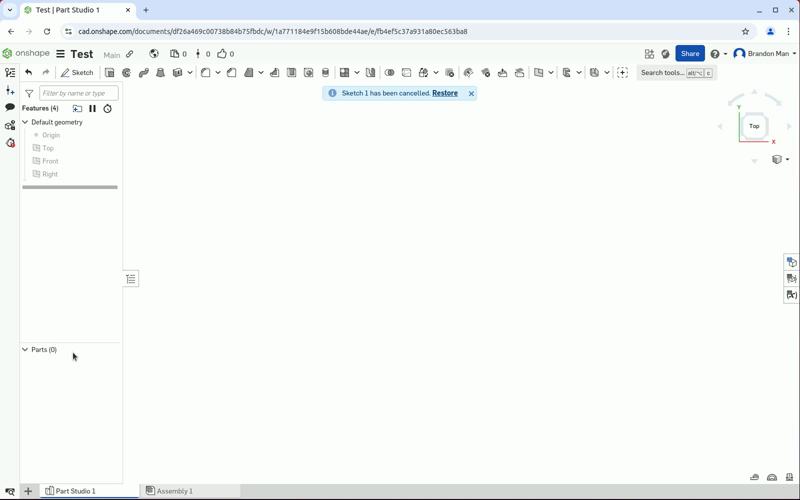
key(up)
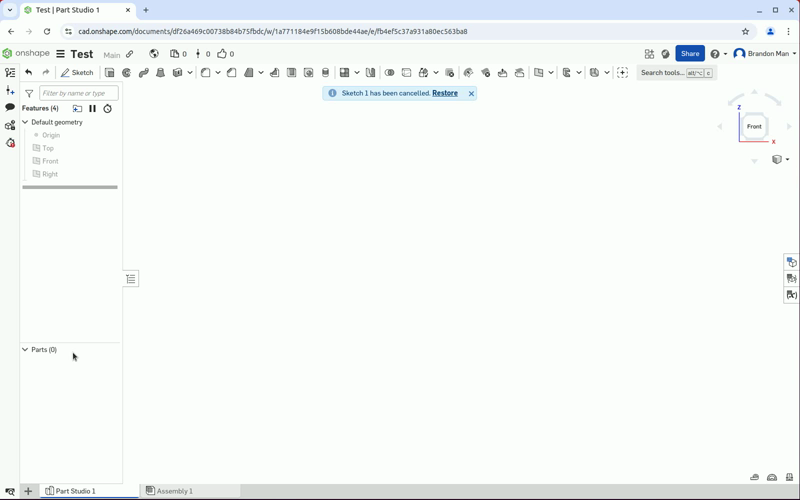
key_up(shift)
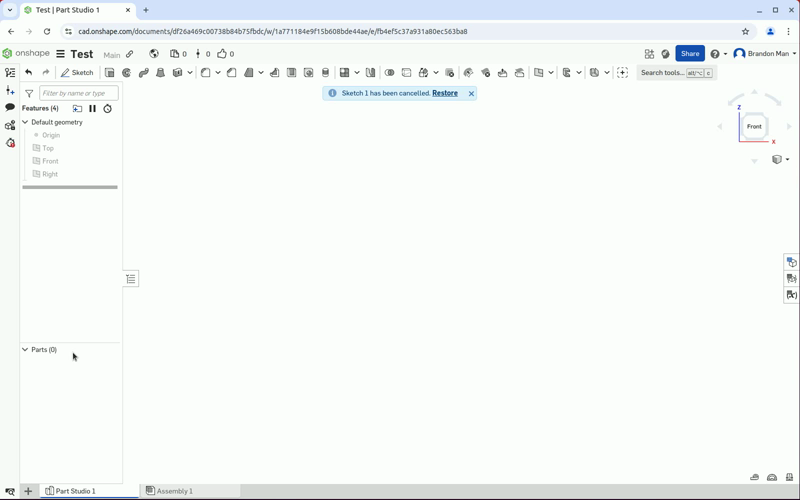
key(space)
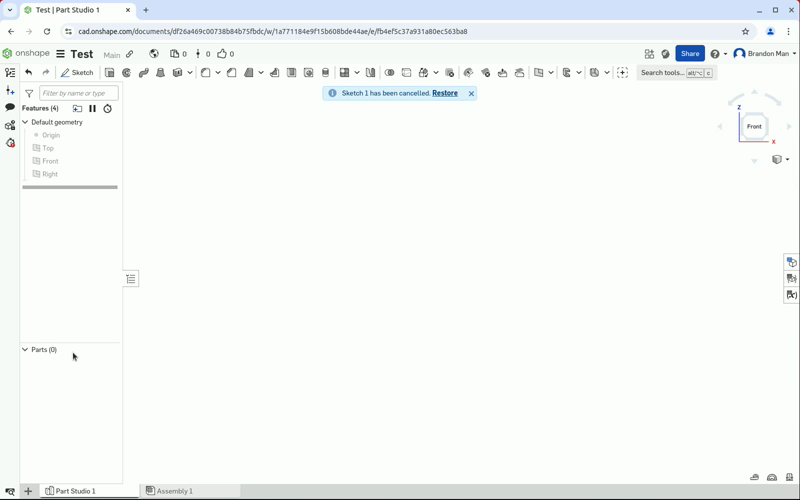
key_down(shift)
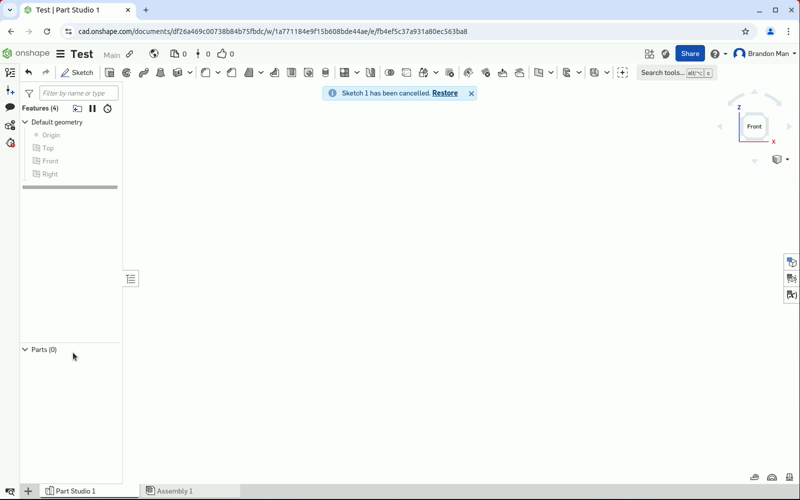
key(left)
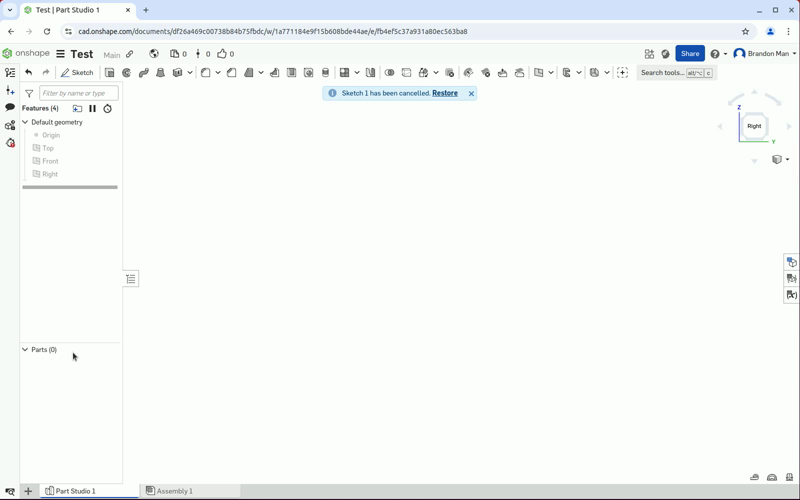
key_up(shift)
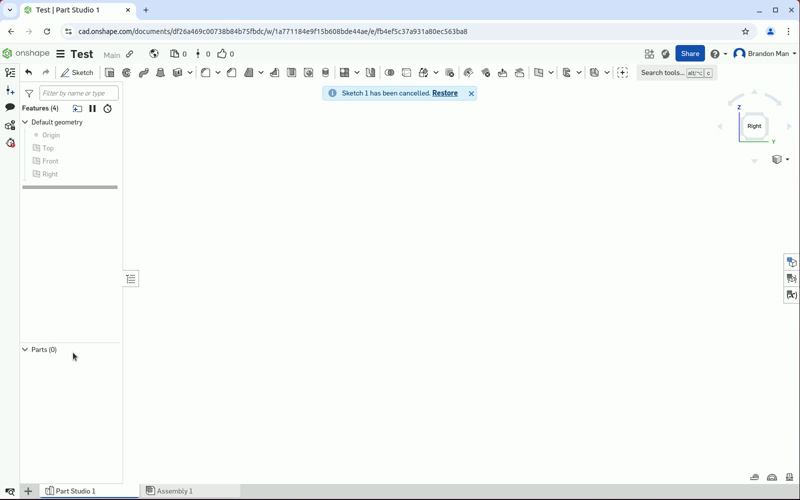
mouse_move(73, 352)
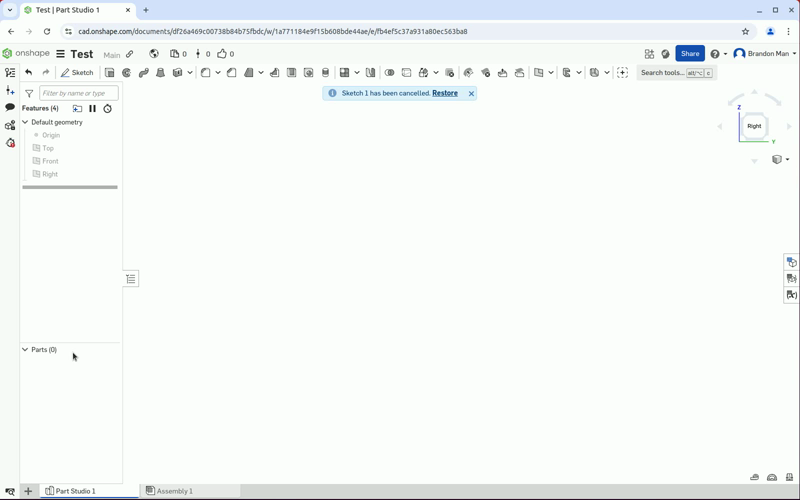
key(shift+y)
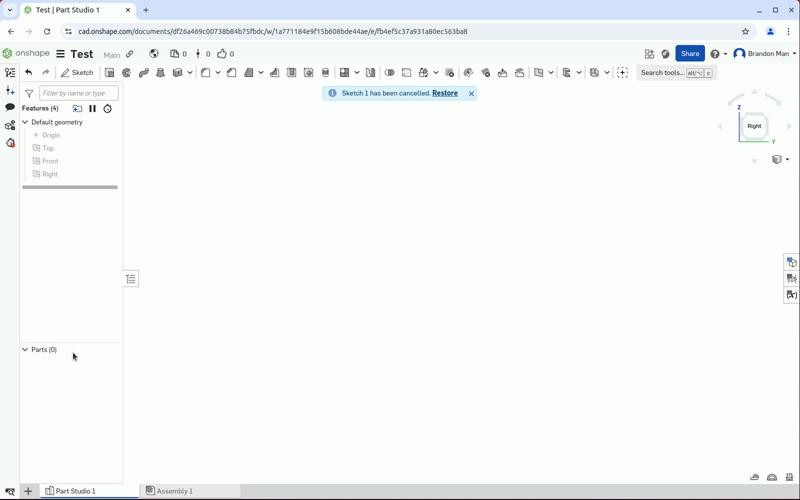
key(shift+s)
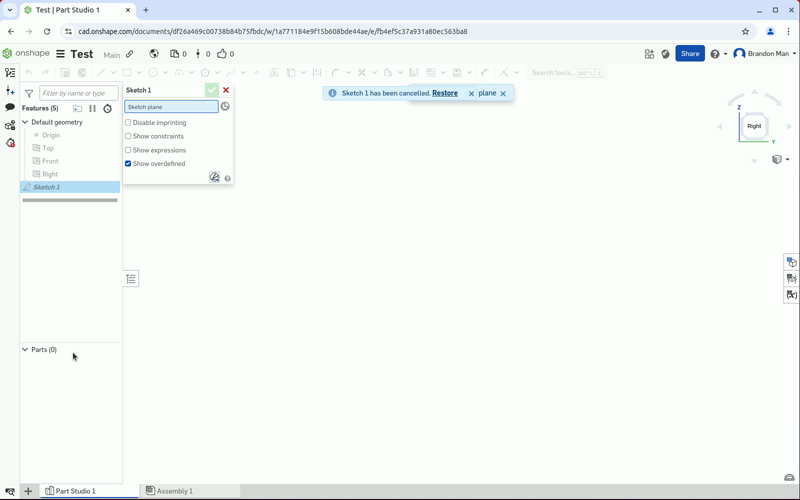
mouse_move(73, 176)
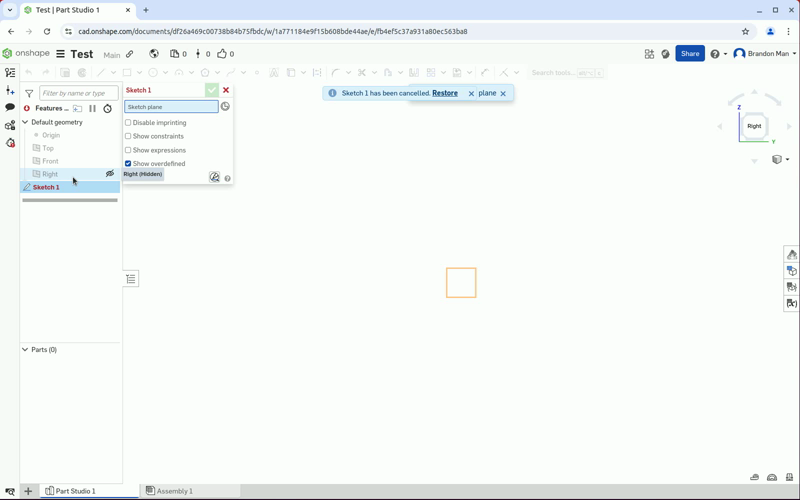
click(73, 176)
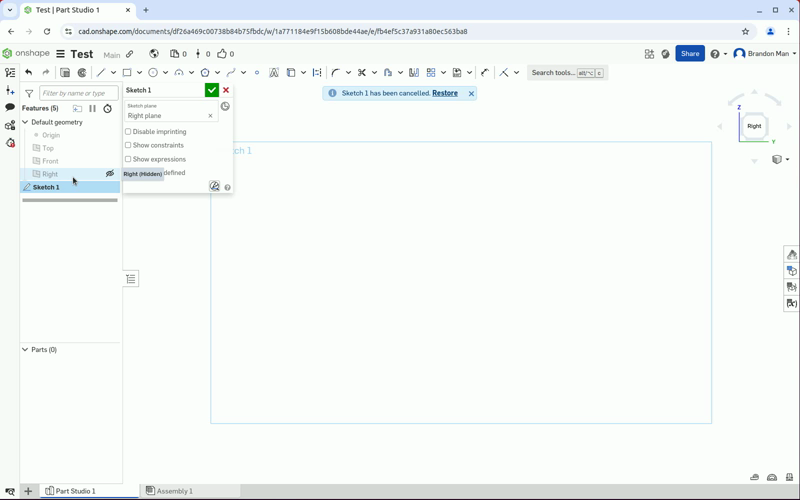
mouse_move(73, 352)
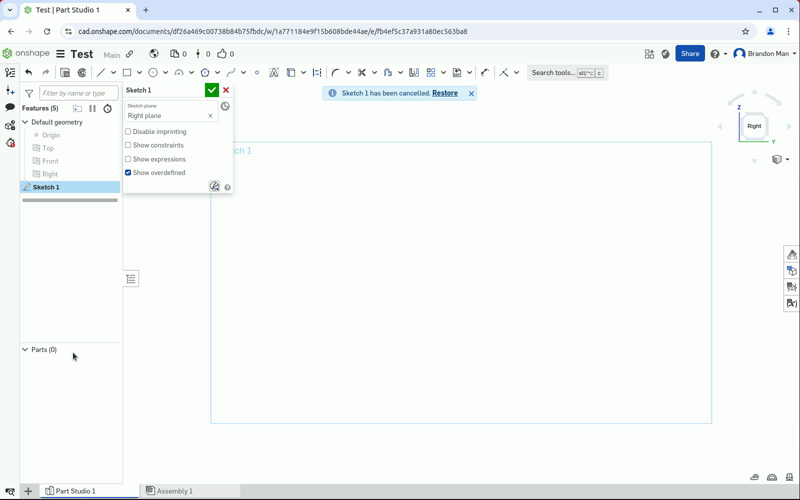
key(y)
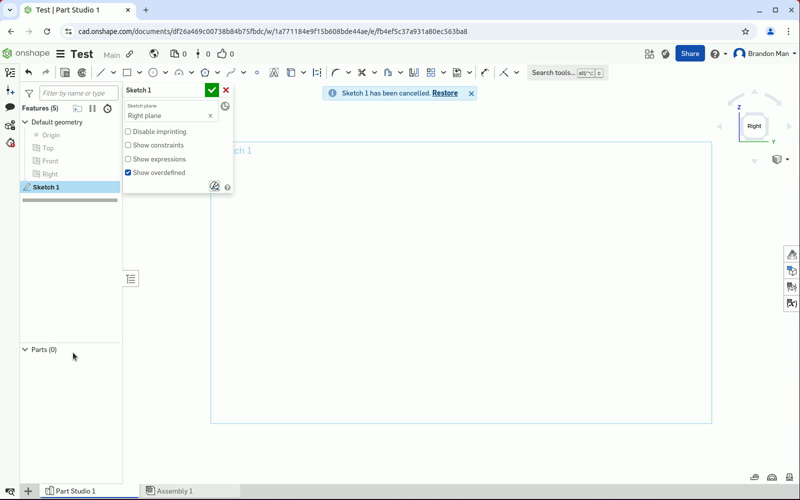
key(l)
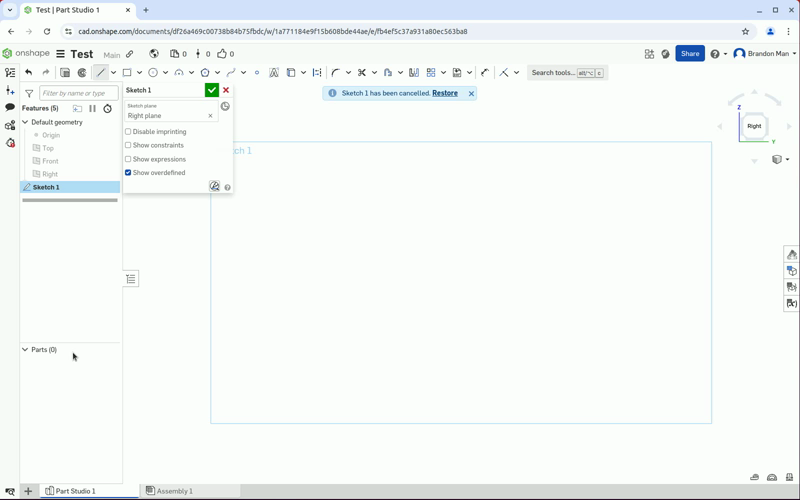
key_down(shift)
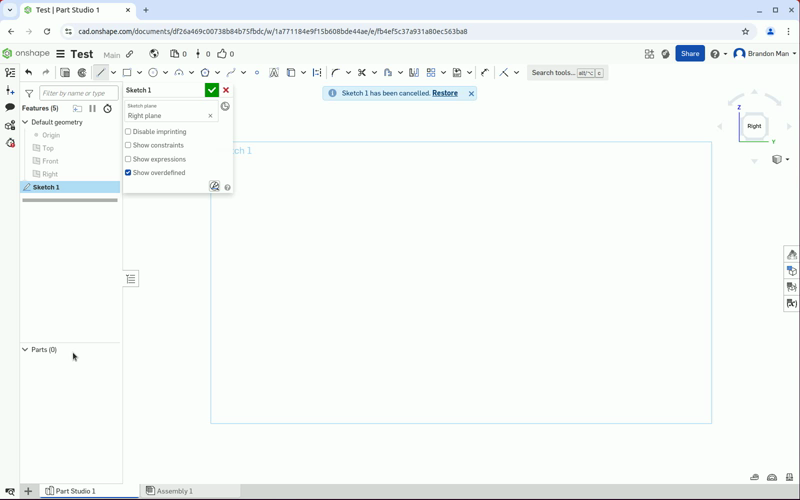
mouse_move(349, 282)
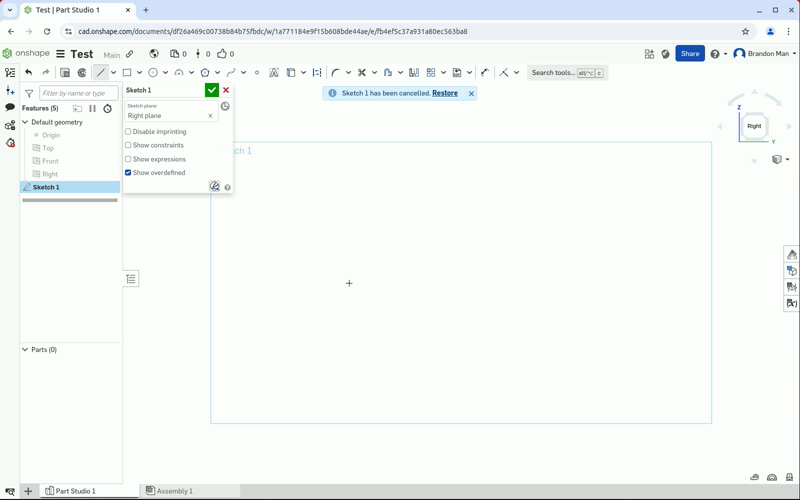
click(349, 282)
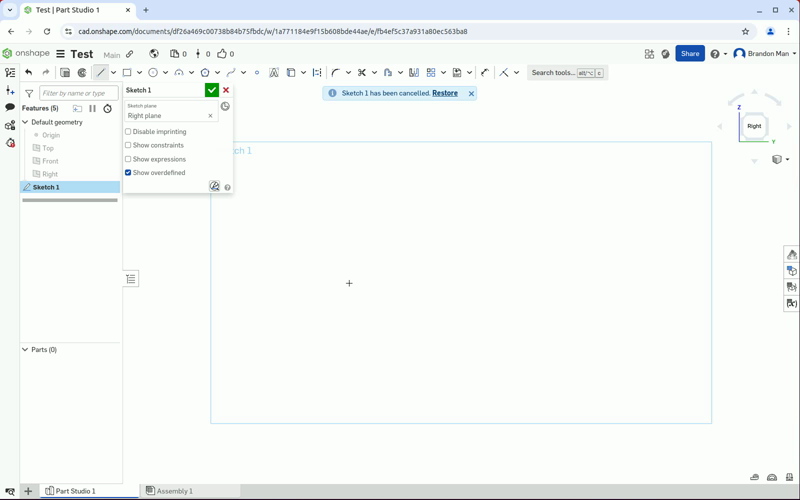
key_up(shift)
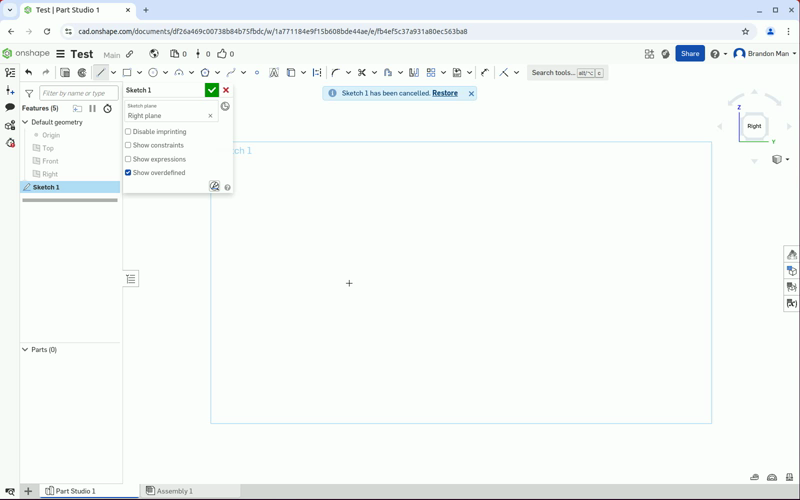
key_down(shift)
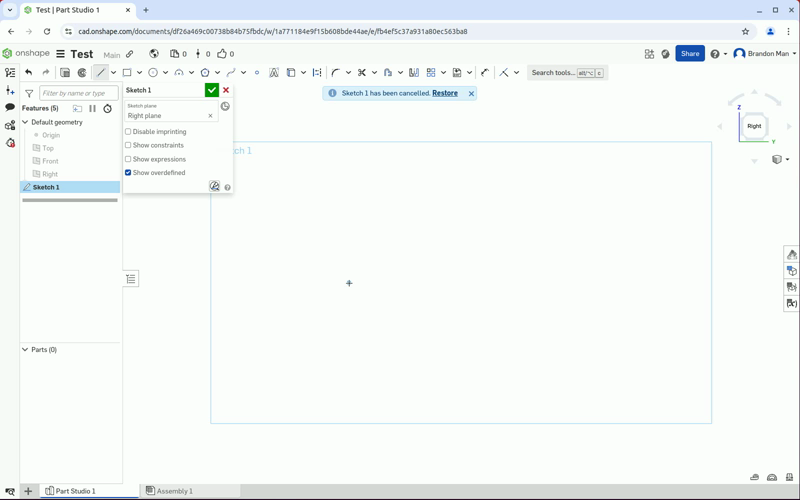
mouse_move(460, 282)
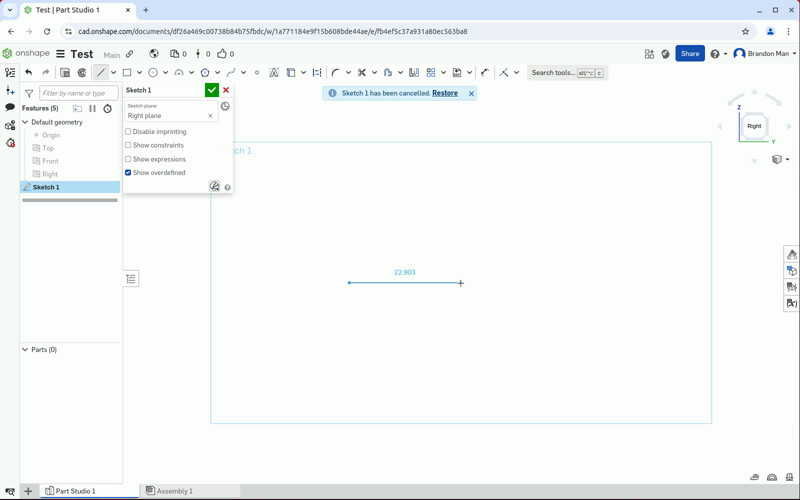
click(460, 282)
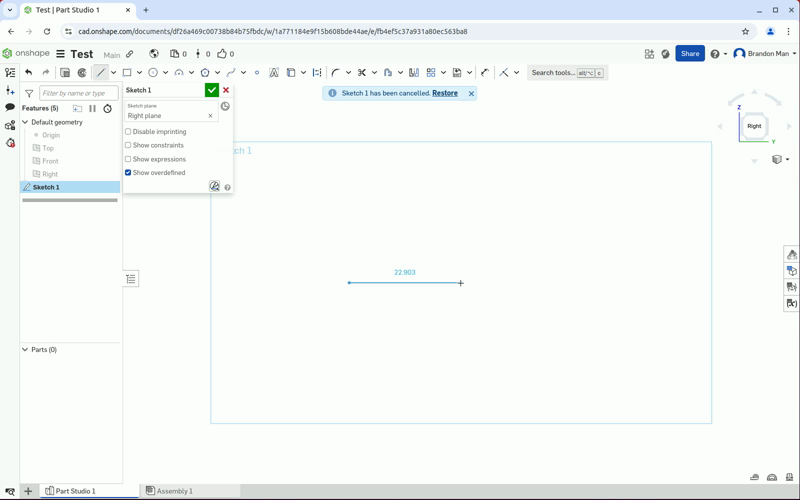
key_up(shift)
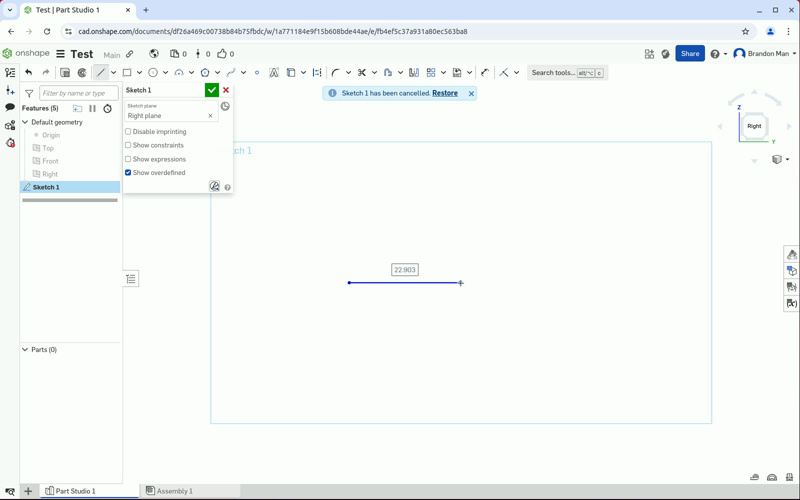
key_down(shift)
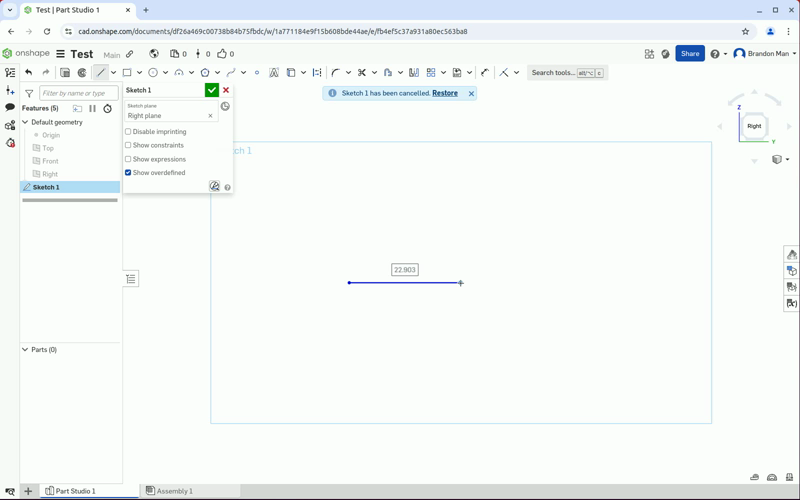
mouse_move(460, 172)
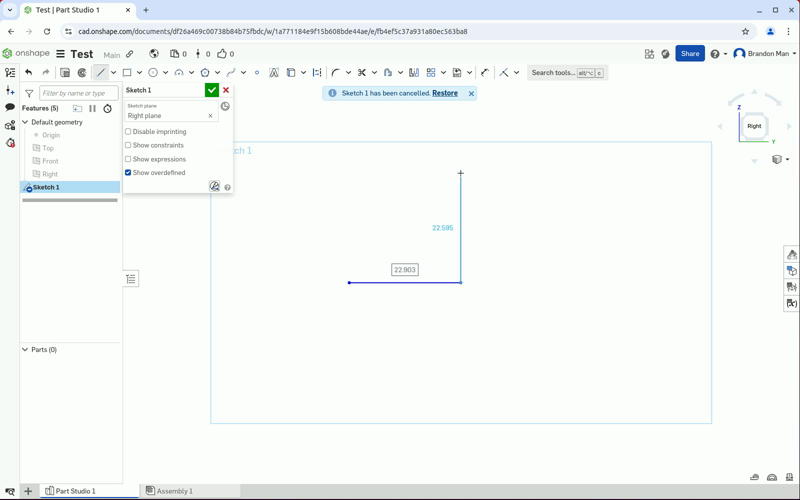
click(460, 172)
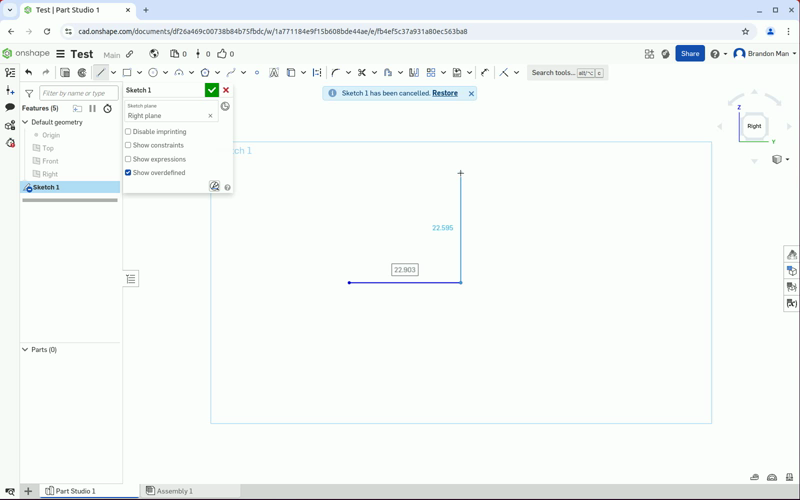
key_up(shift)
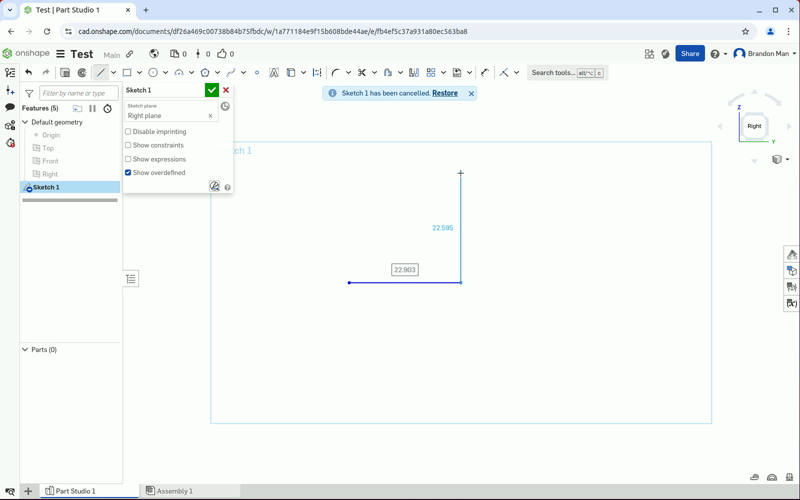
key_down(shift)
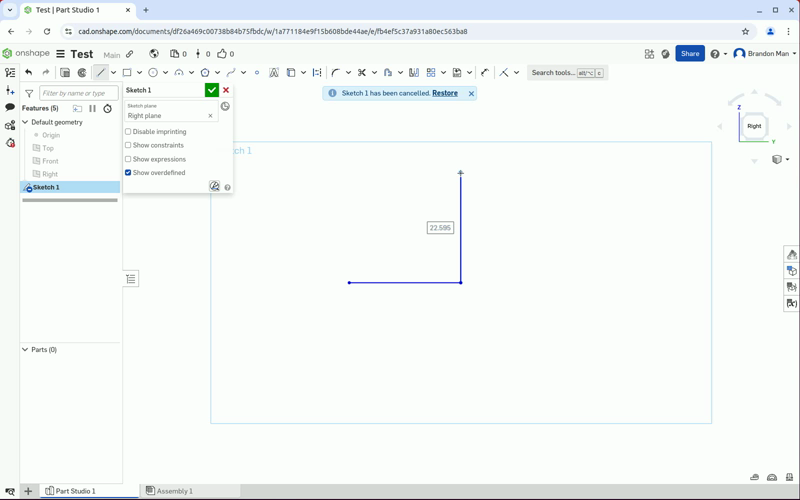
mouse_move(349, 172)
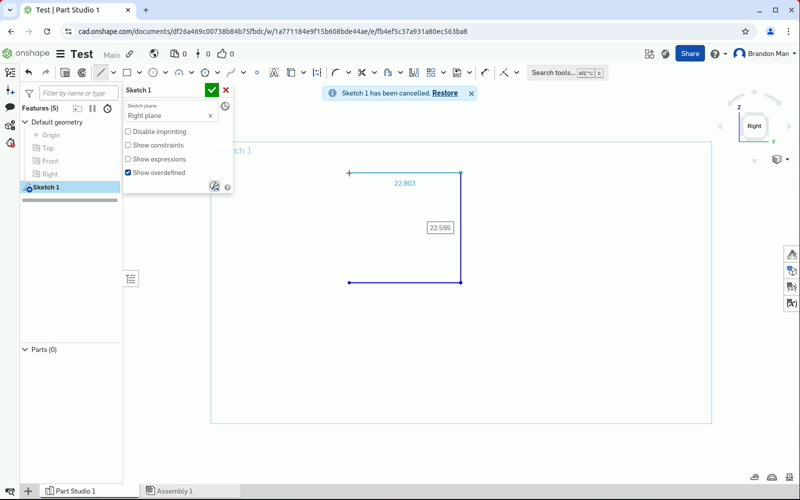
click(349, 172)
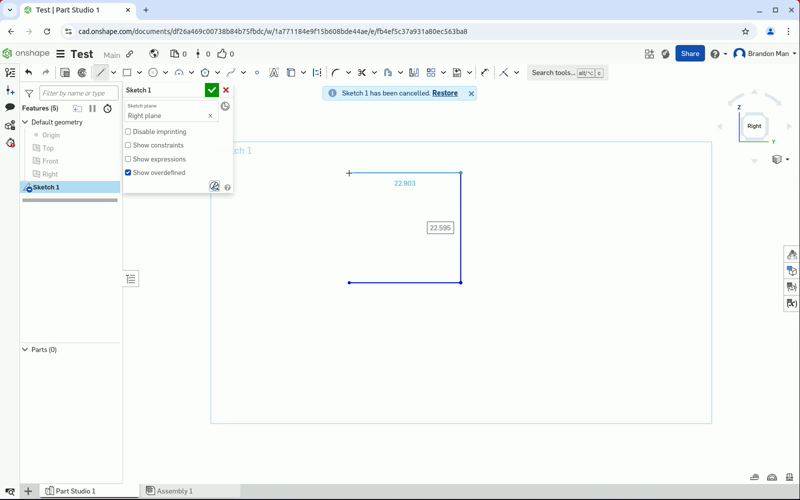
key_up(shift)
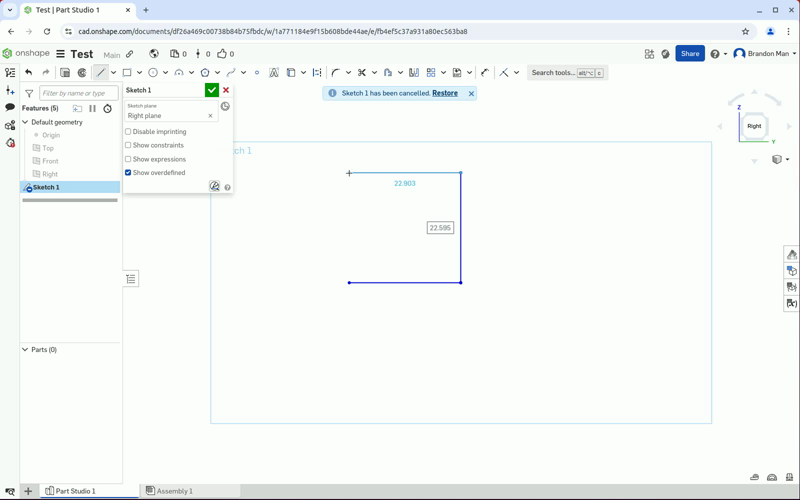
key_down(shift)
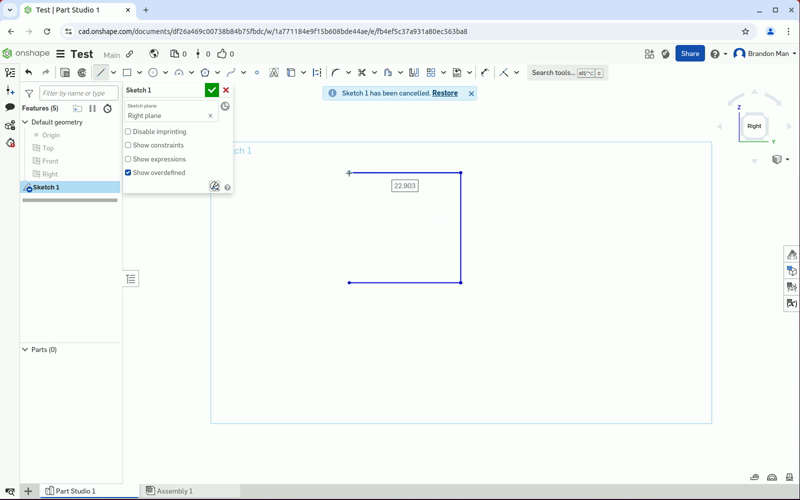
mouse_move(349, 282)
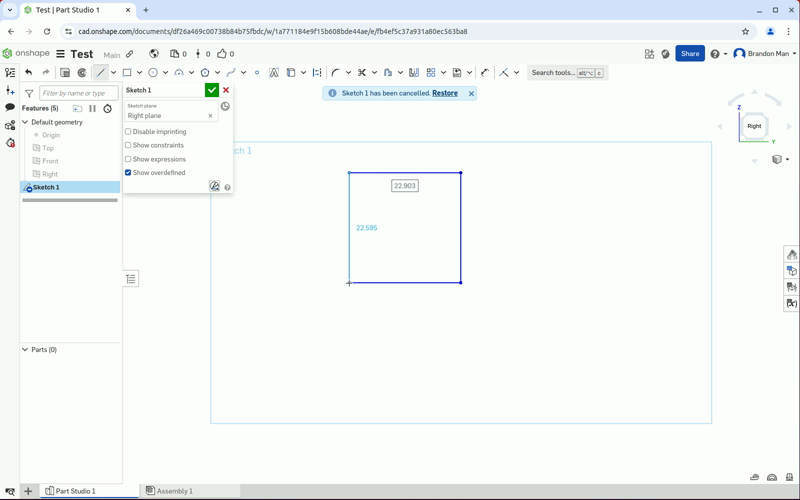
key_up(shift)
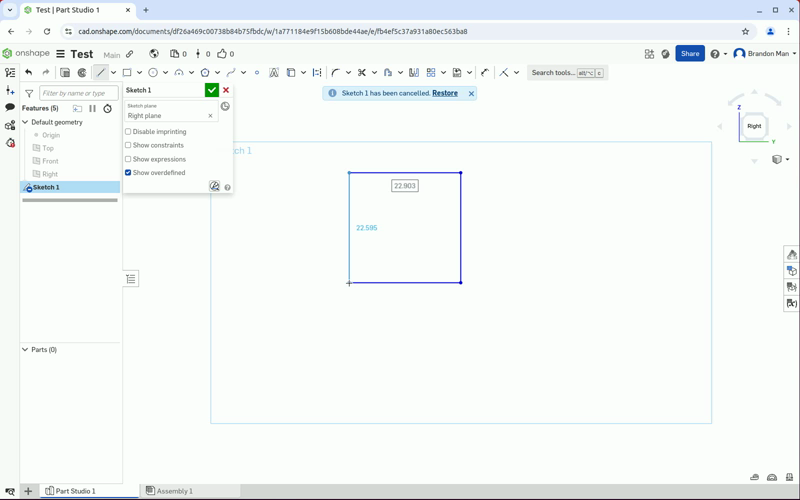
click(349, 282)
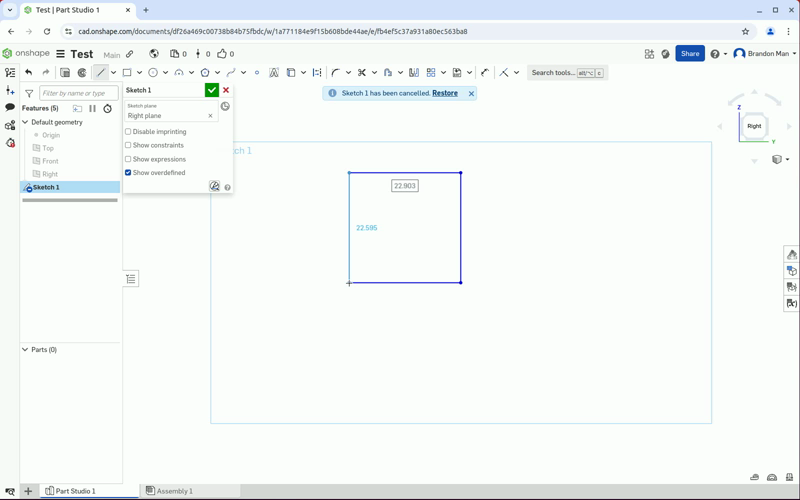
key(esc)
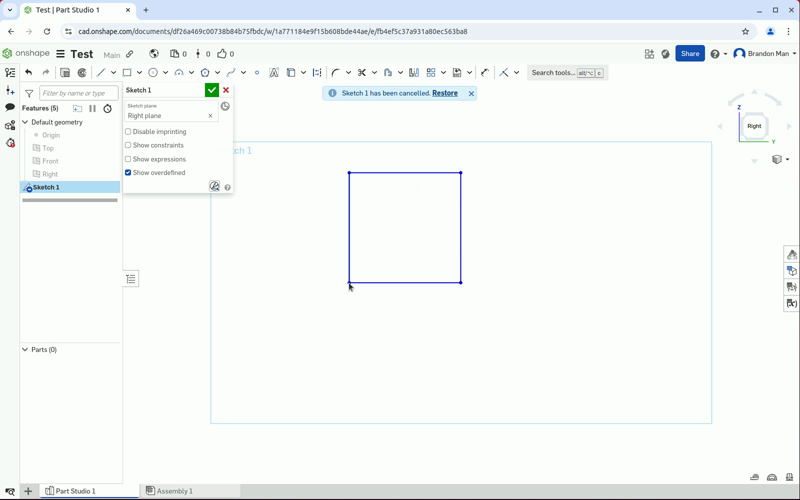
mouse_move(375, 190)
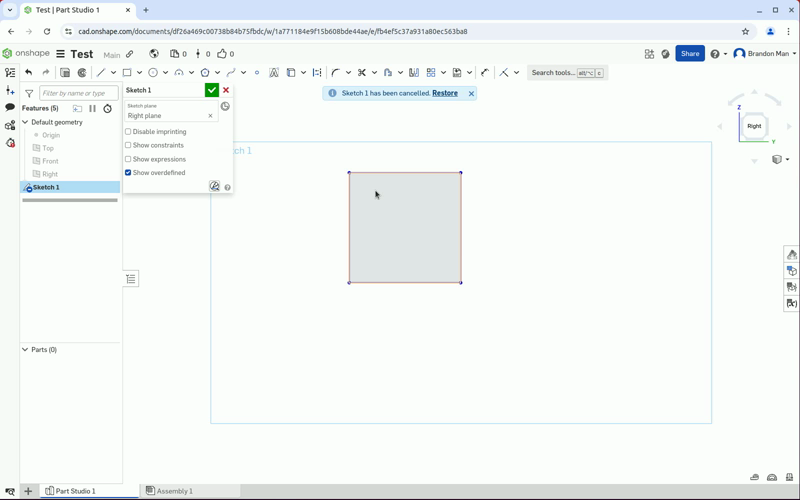
click(375, 190)
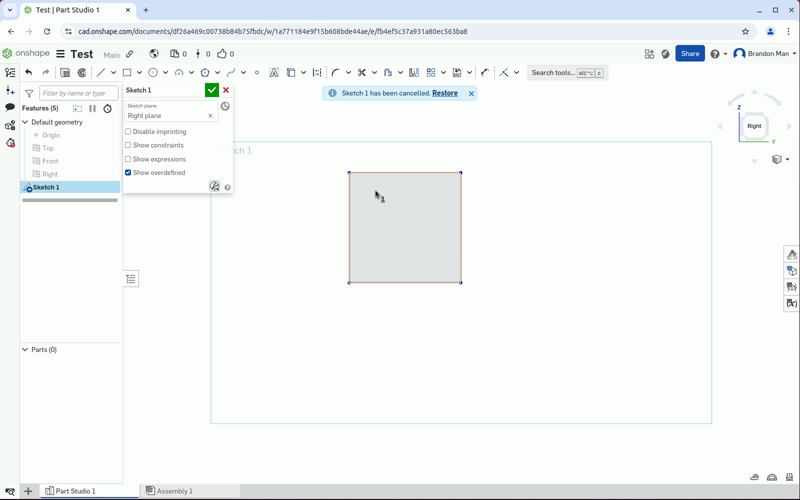
mouse_move(73, 352)
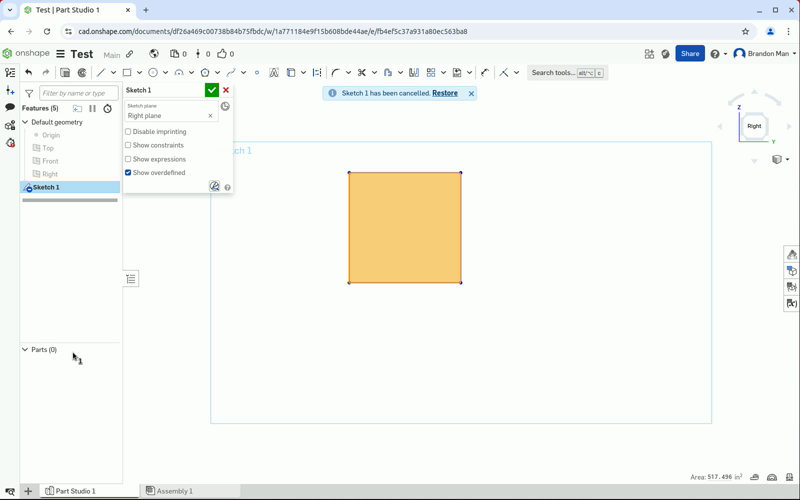
key(shift+y)
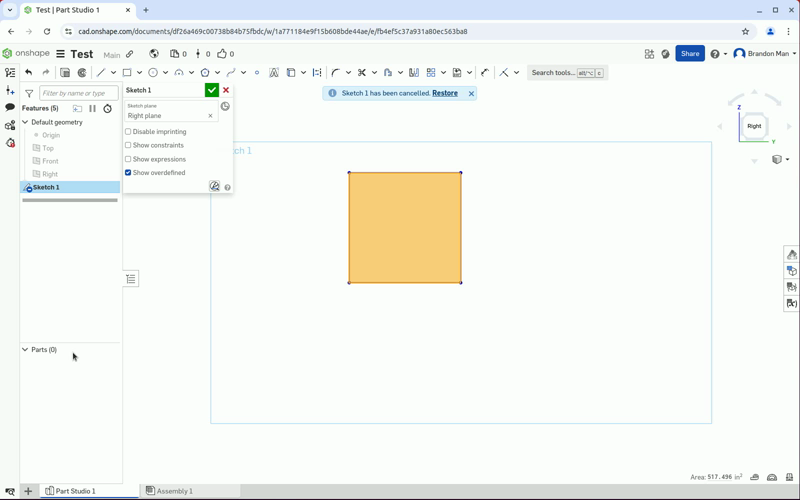
key(shift+e)
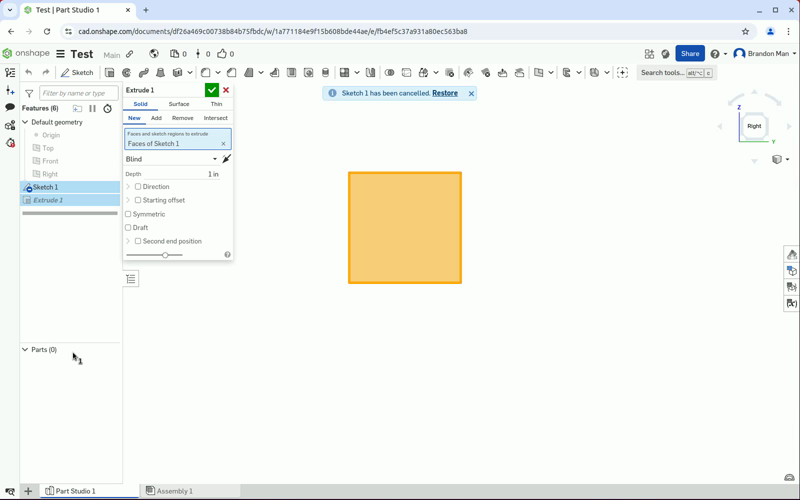
mouse_move(143, 106)
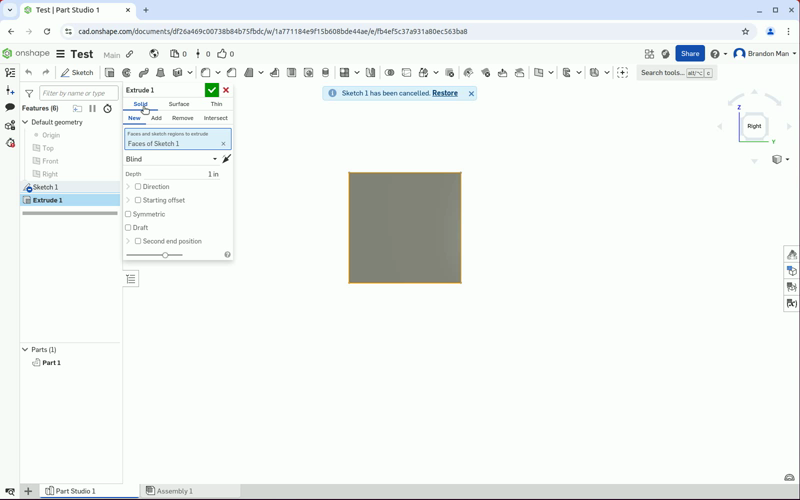
click(143, 106)
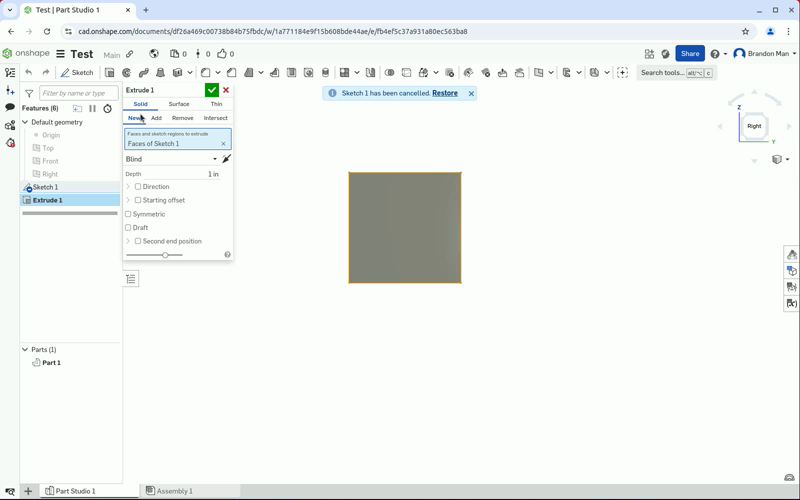
mouse_move(137, 120)
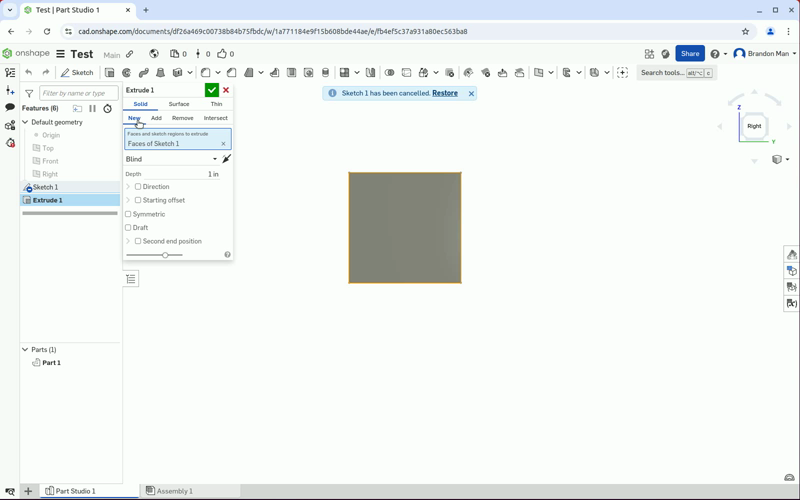
click(137, 120)
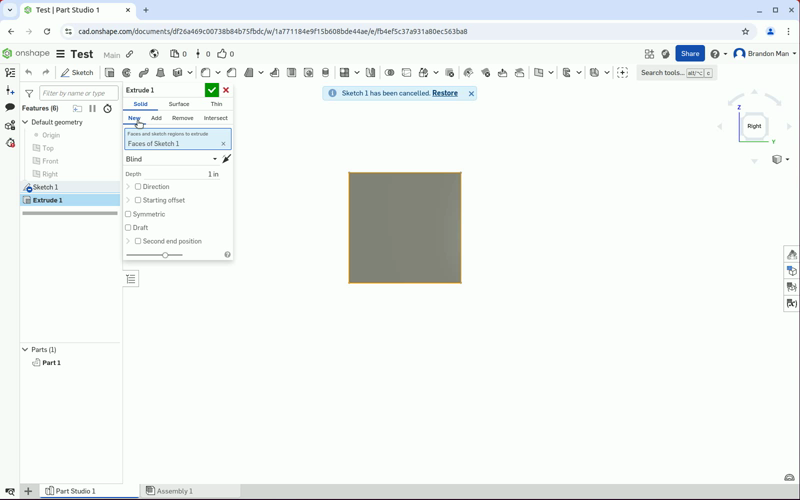
key(tab, 4)
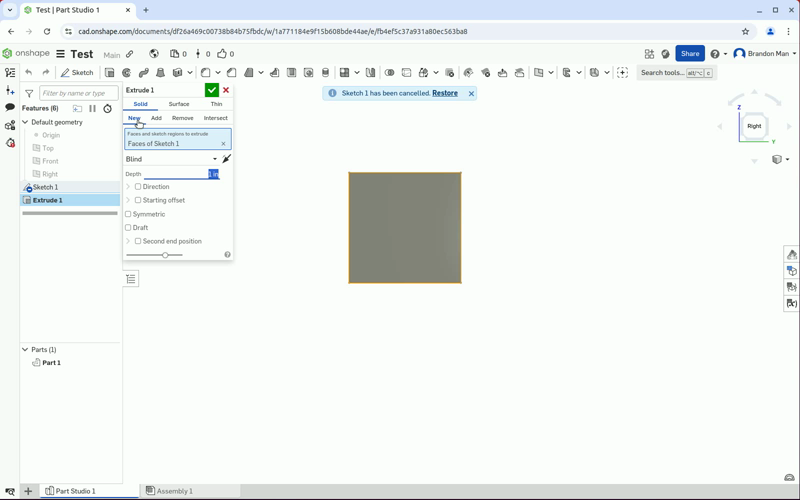
text(23.108)
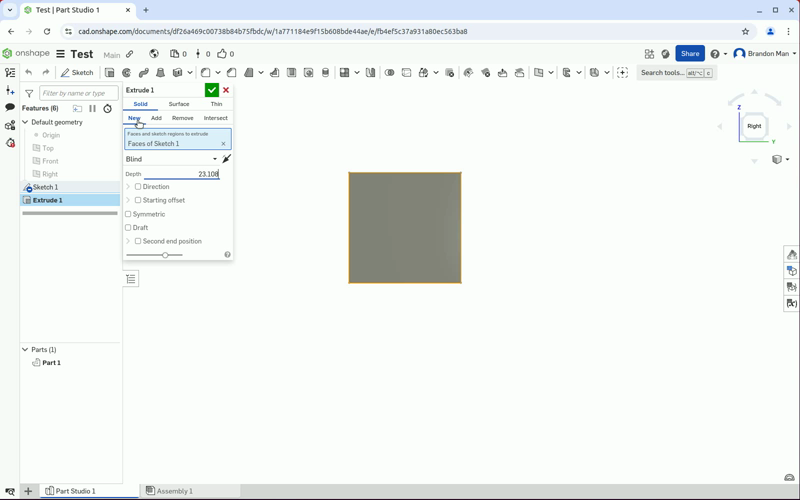
key(enter)
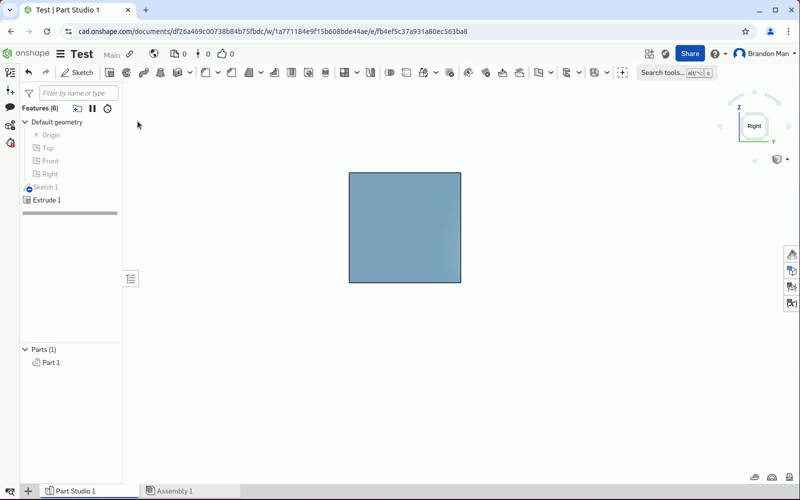
key(shift+h)
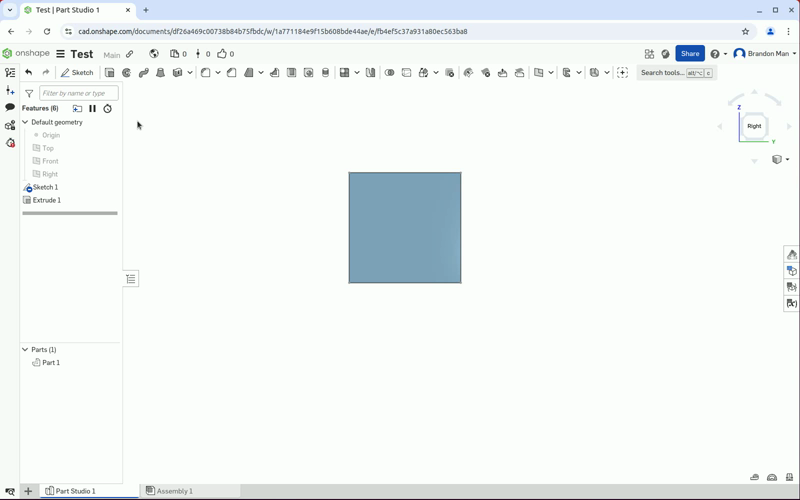
key(shift+h)
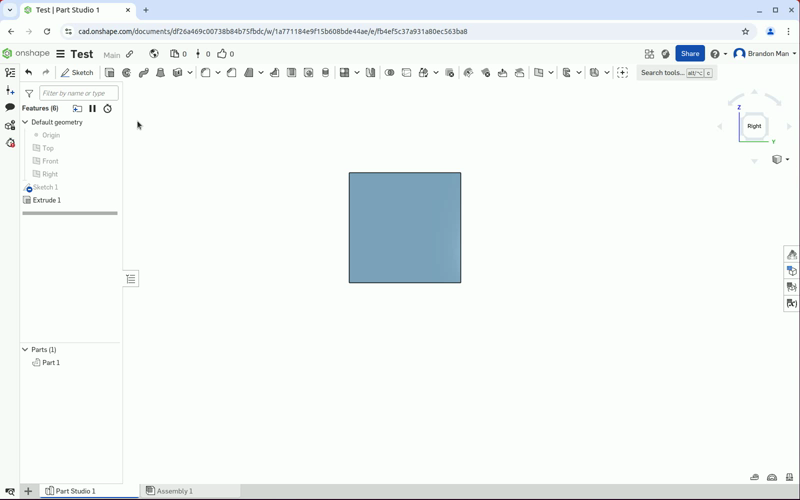
mouse_move(73, 189)
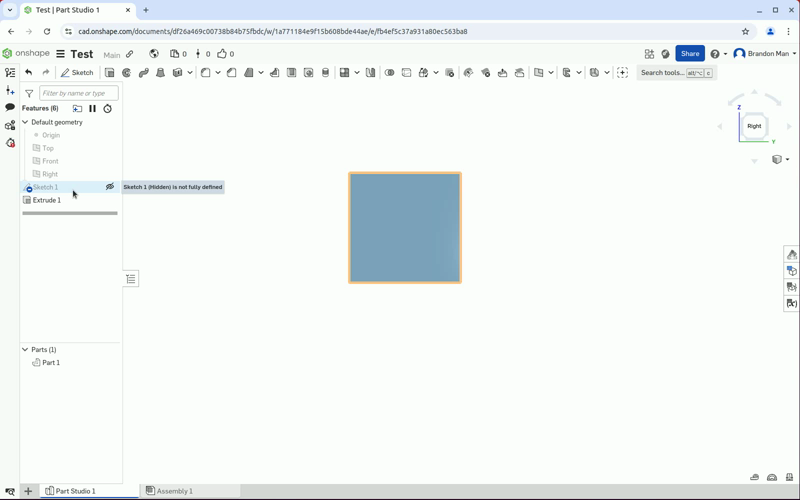
click(73, 189)
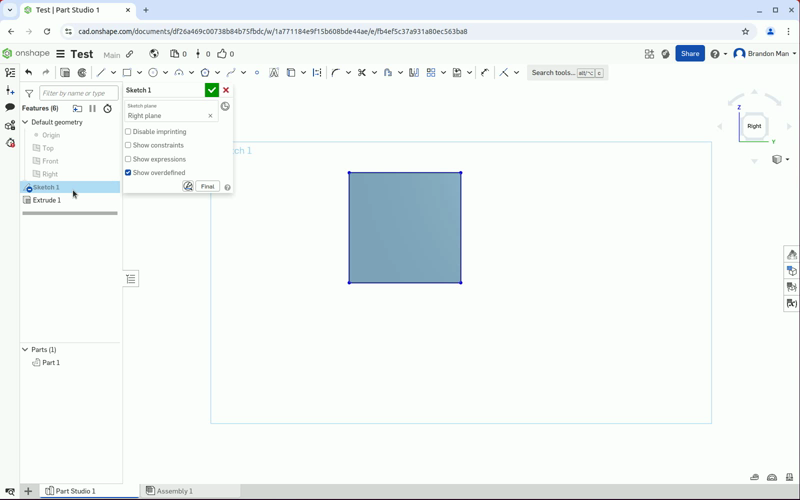
mouse_move(229, 92)
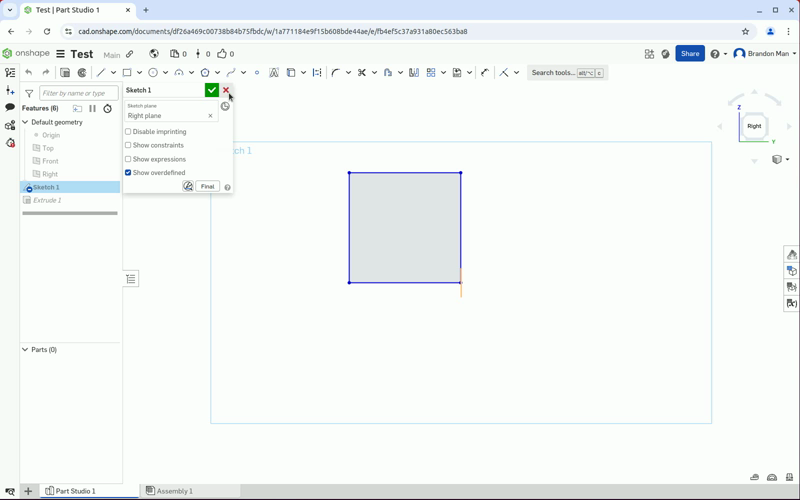
click(229, 92)
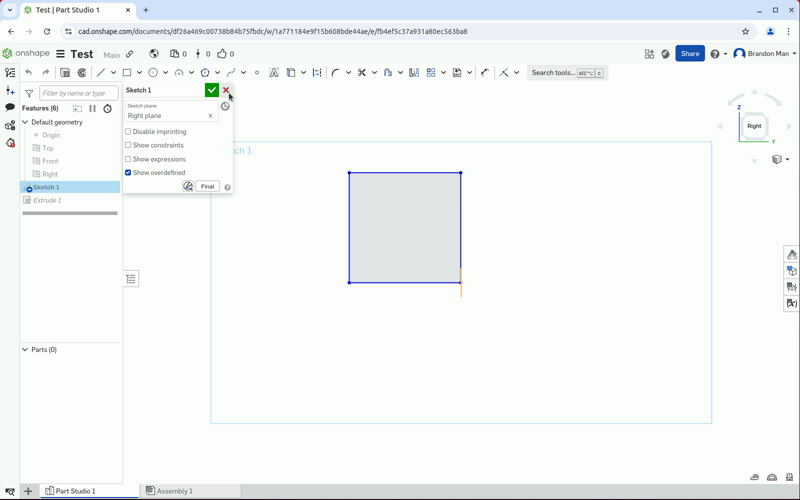
key(shift+s)
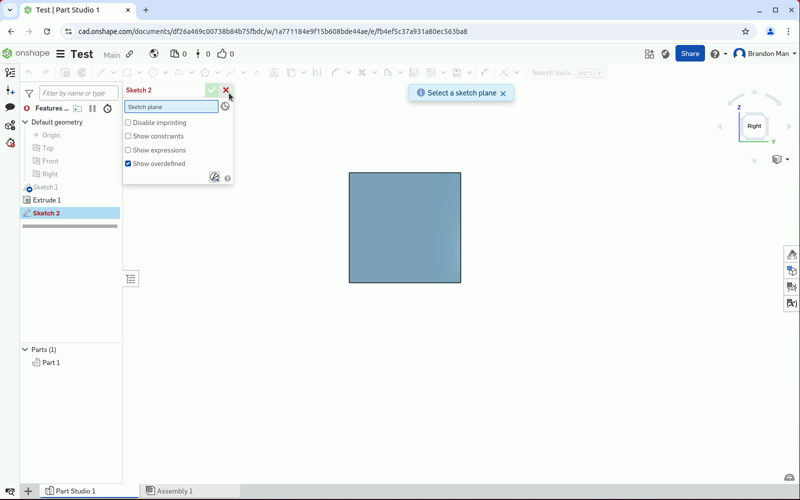
mouse_move(73, 176)
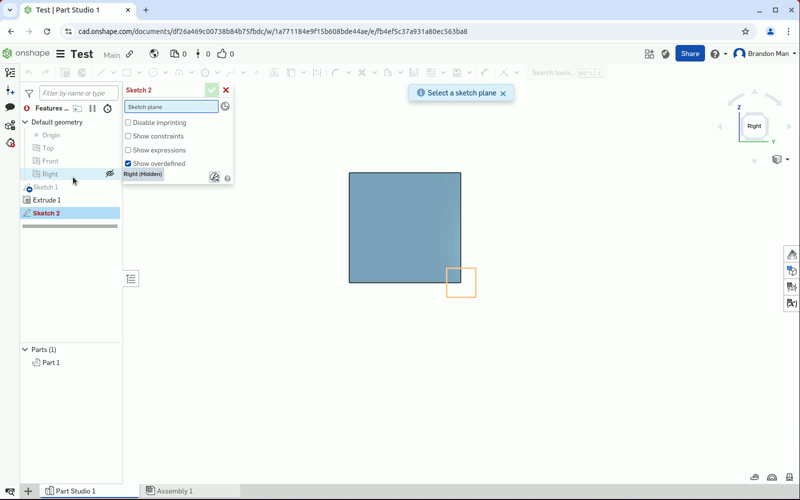
click(73, 176)
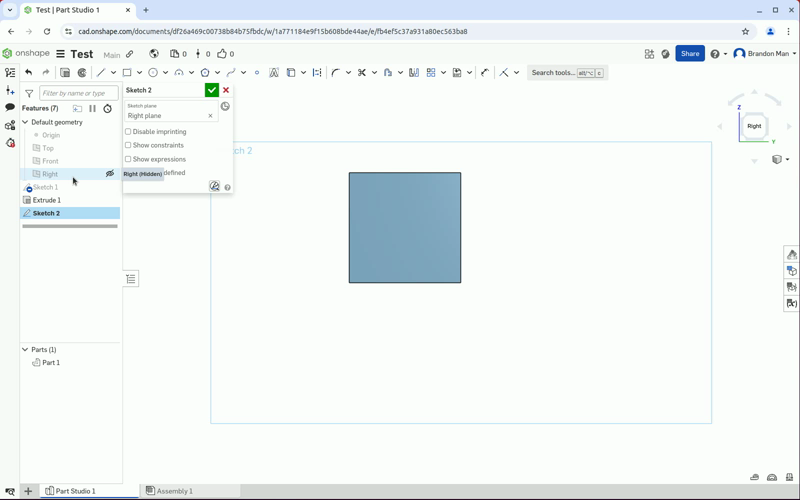
mouse_move(73, 352)
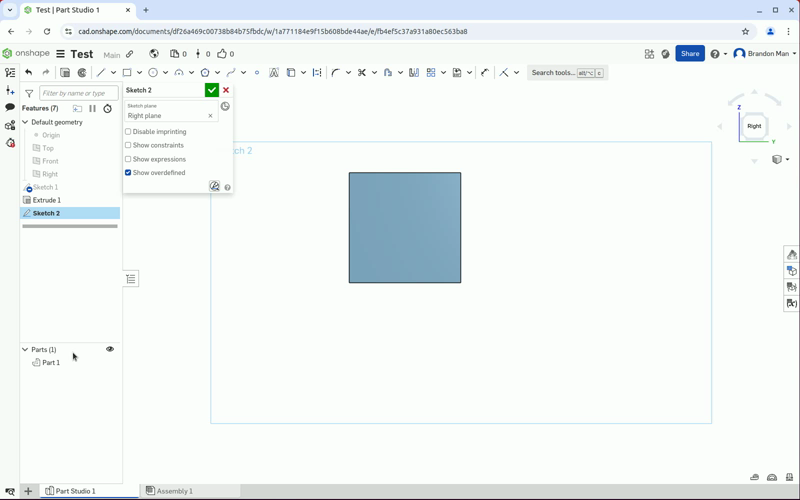
key(y)
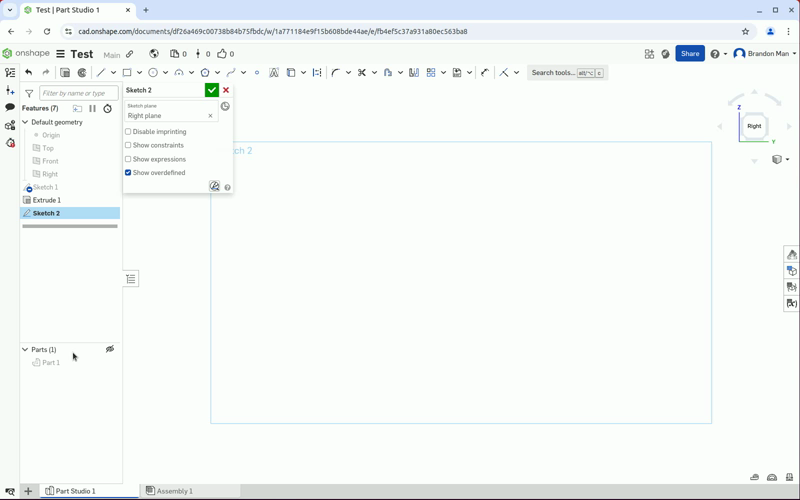
key(l)
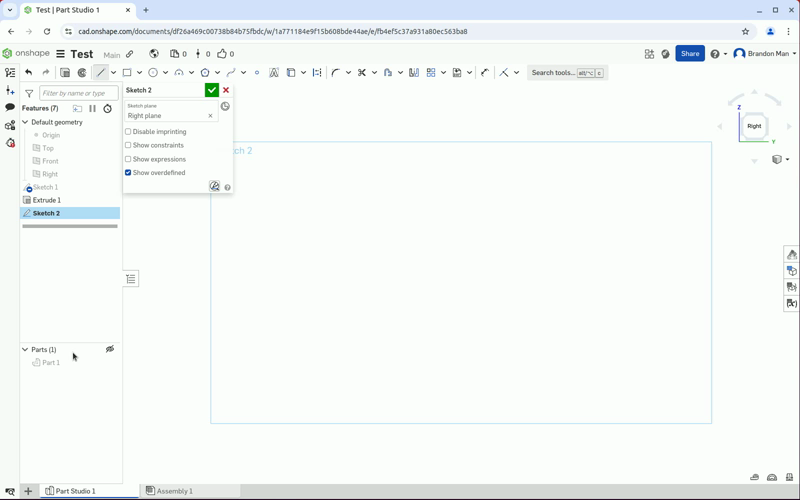
key_down(shift)
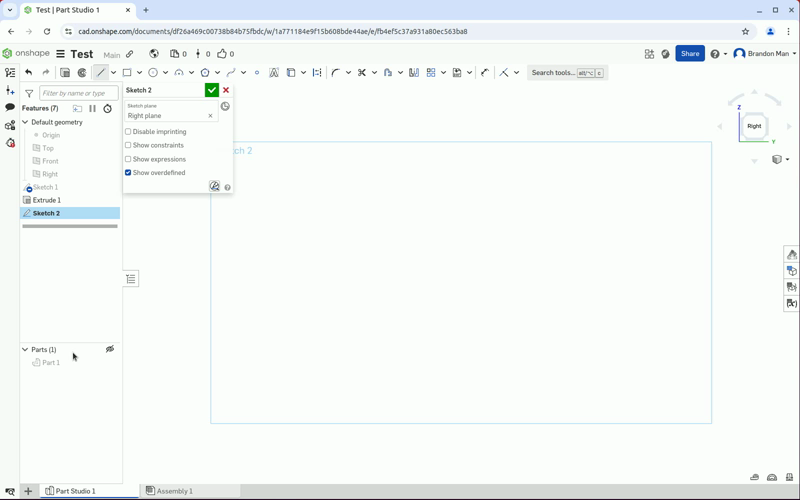
mouse_move(460, 282)
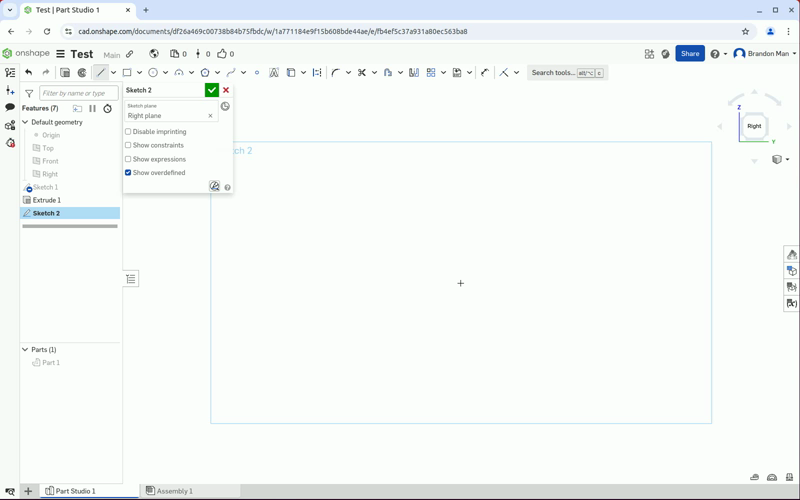
click(460, 282)
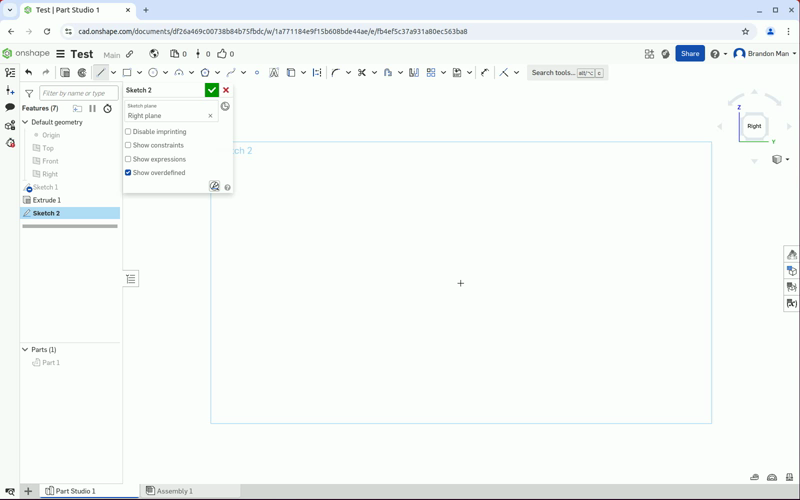
key_up(shift)
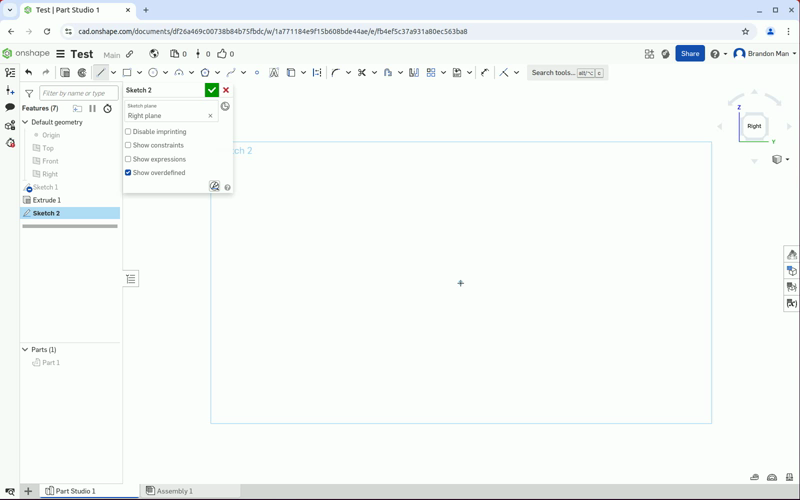
key_down(shift)
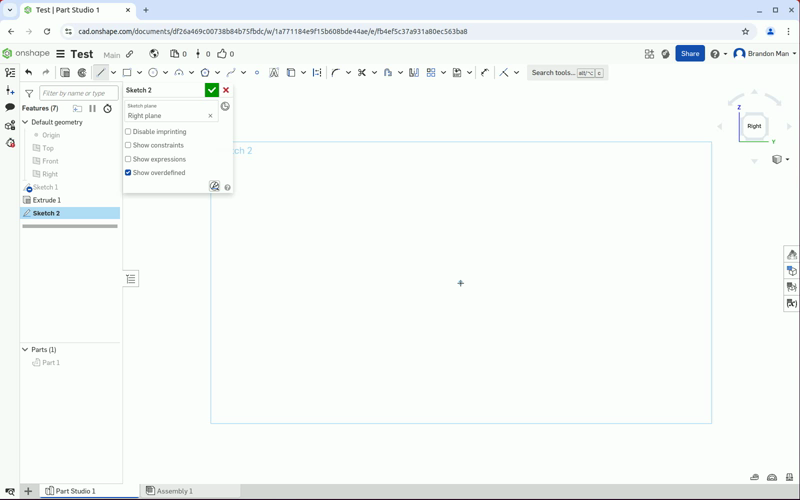
mouse_move(570, 282)
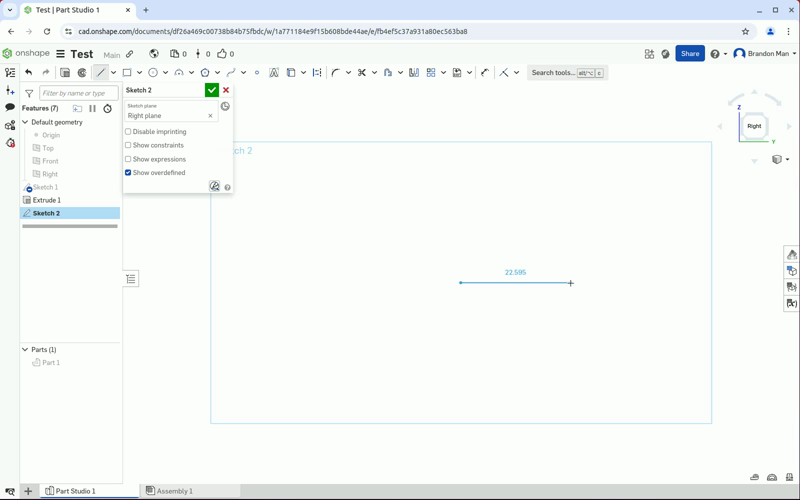
click(570, 282)
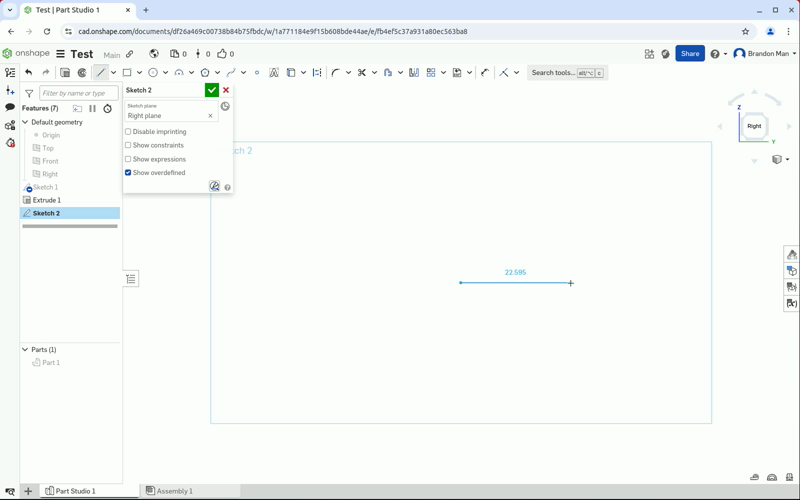
key_up(shift)
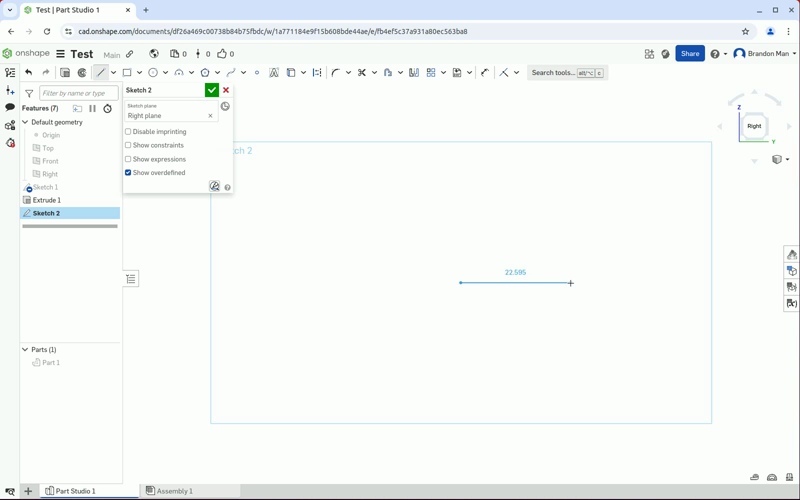
key_down(shift)
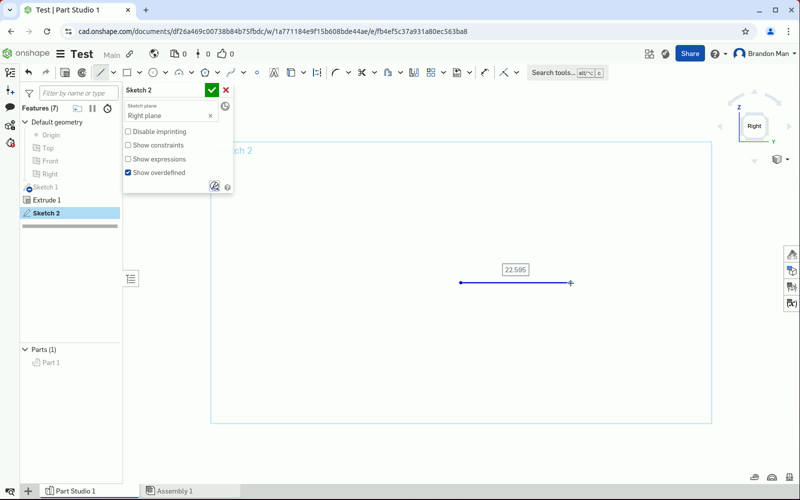
mouse_move(570, 172)
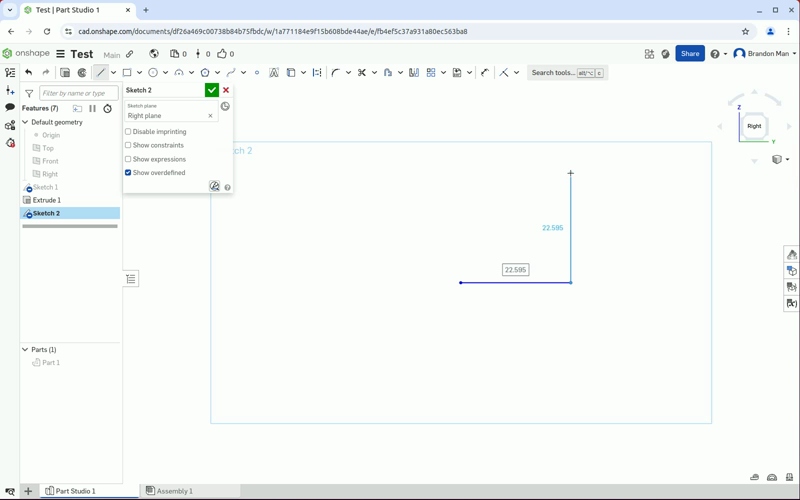
click(570, 172)
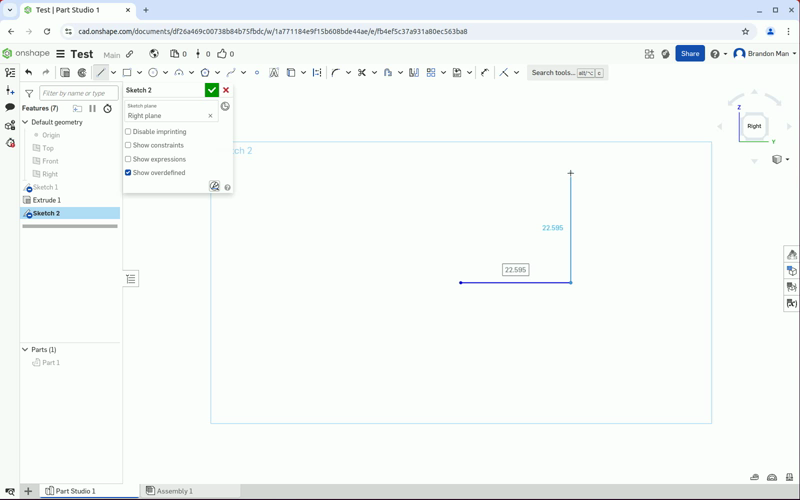
key_up(shift)
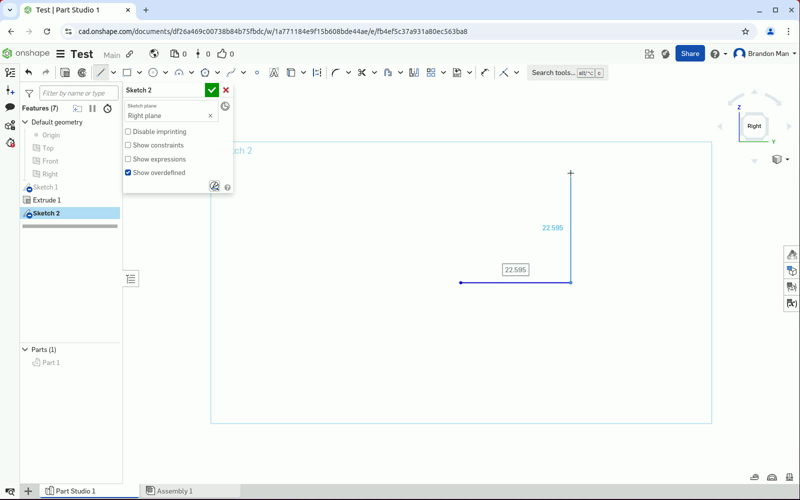
key_down(shift)
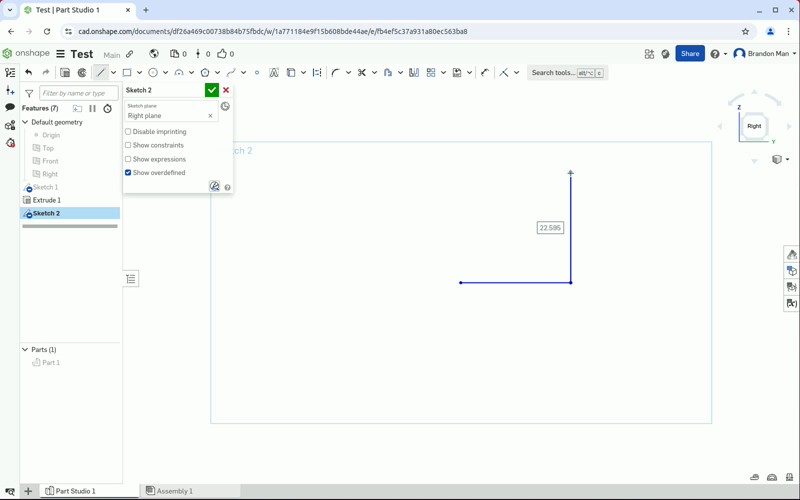
mouse_move(460, 172)
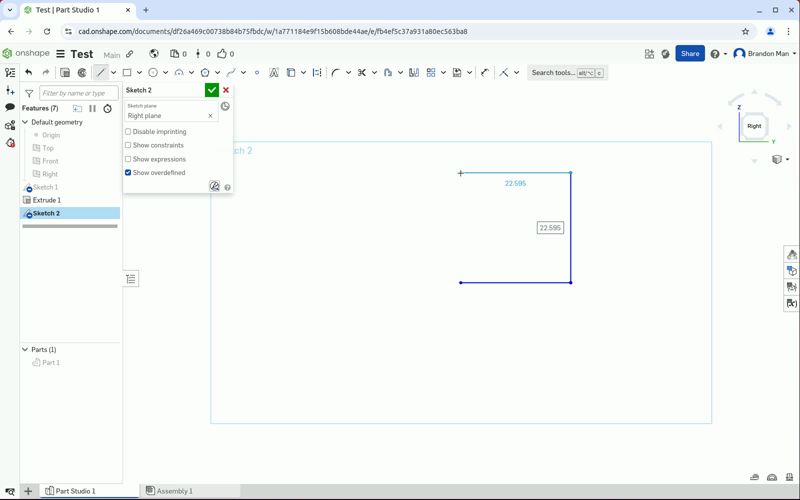
click(460, 172)
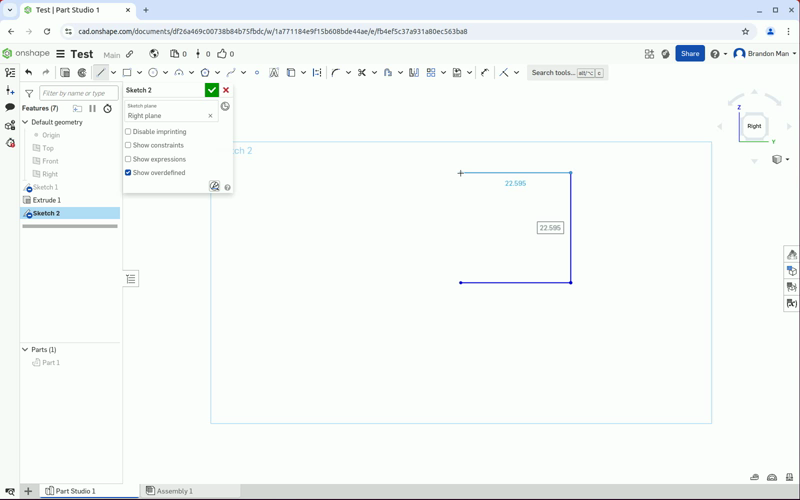
key_up(shift)
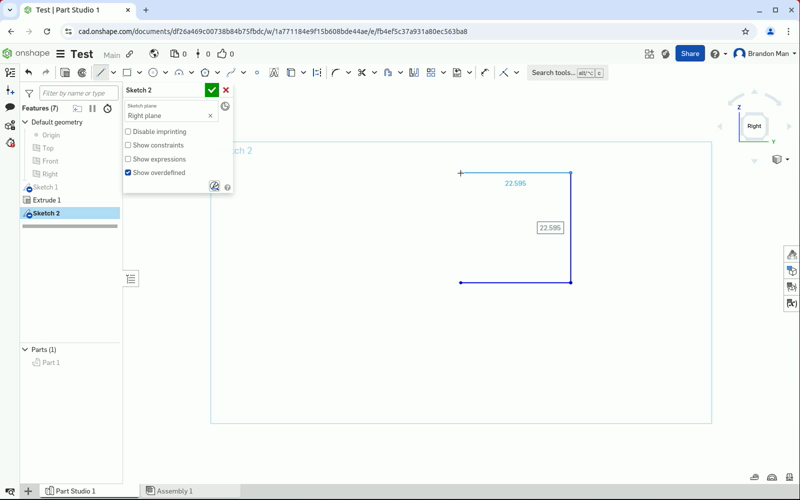
key_down(shift)
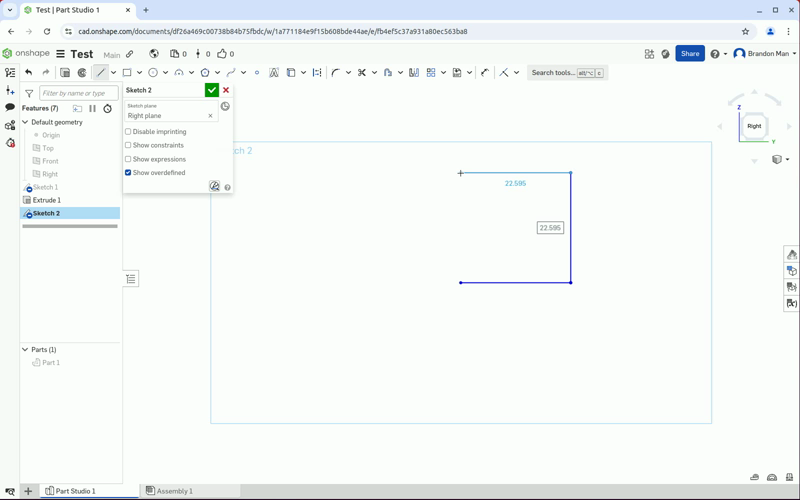
mouse_move(460, 282)
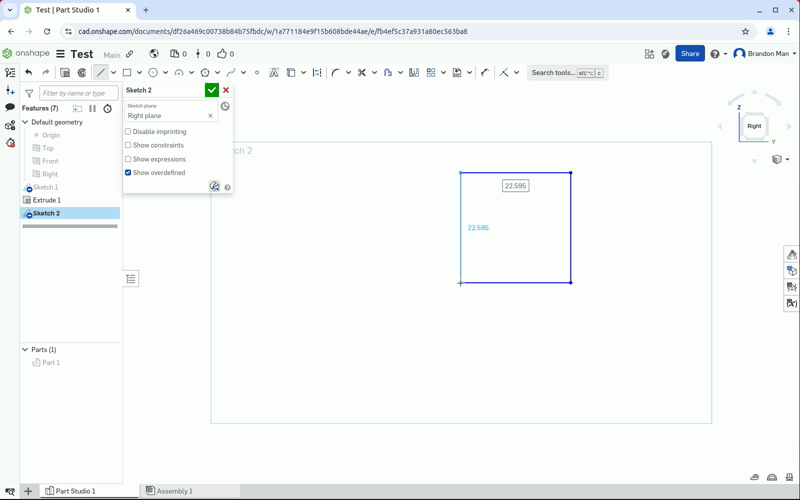
key_up(shift)
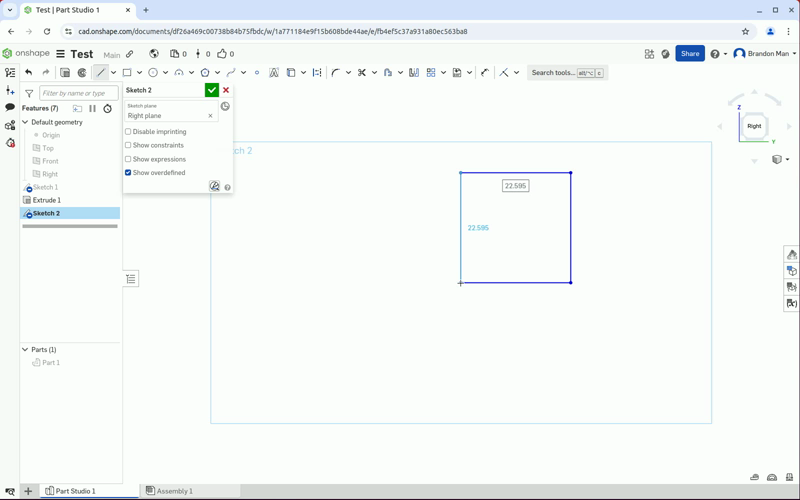
click(460, 282)
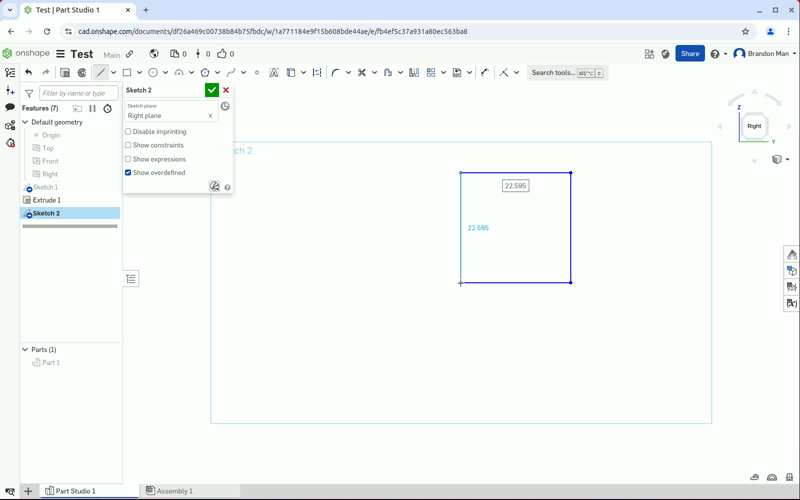
key(esc)
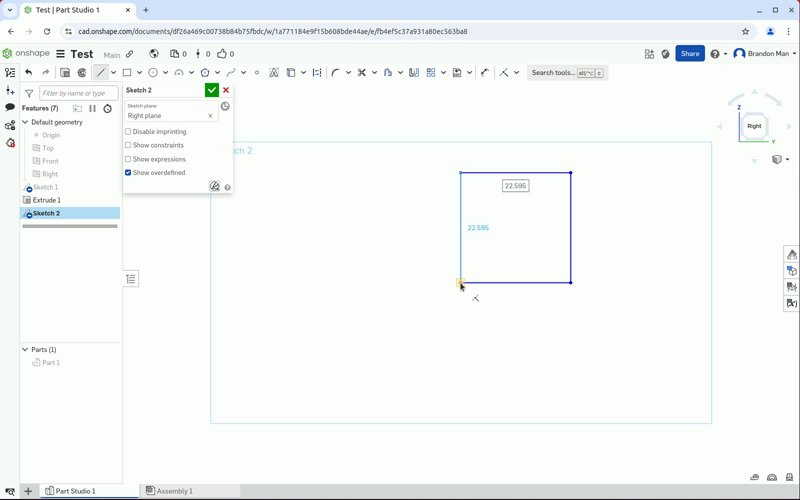
mouse_move(492, 225)
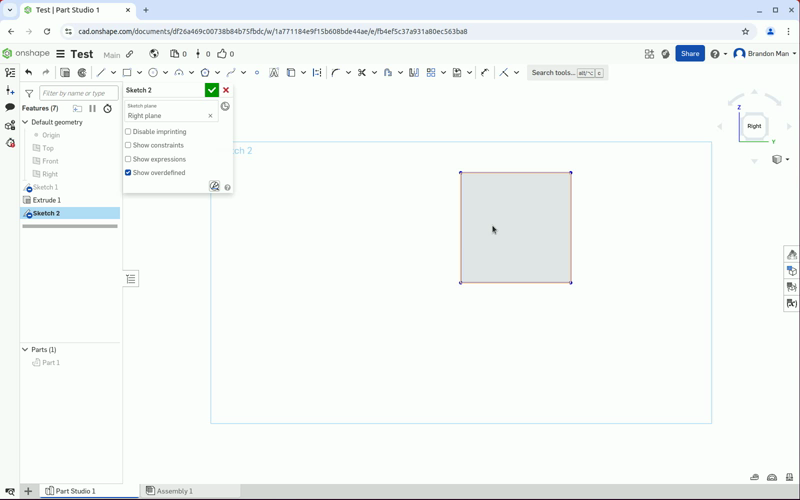
click(492, 225)
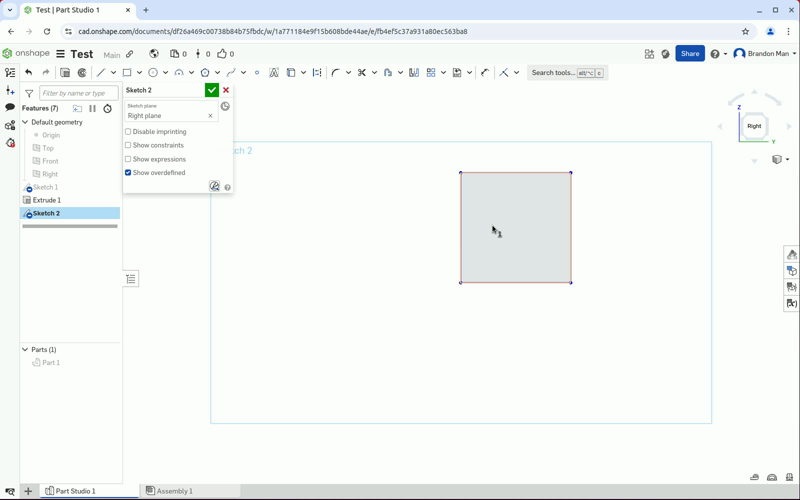
mouse_move(73, 352)
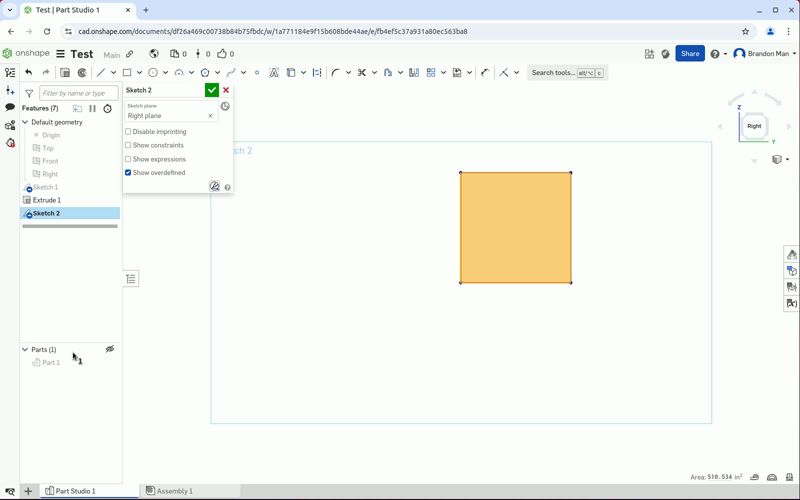
key(shift+y)
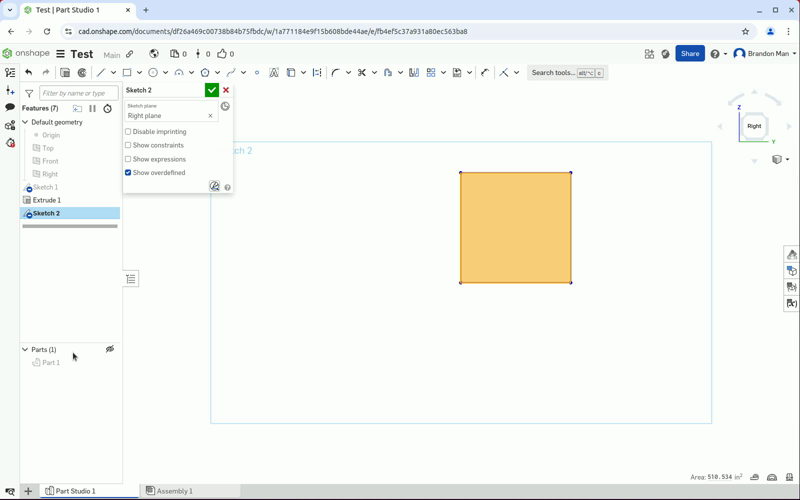
key(shift+e)
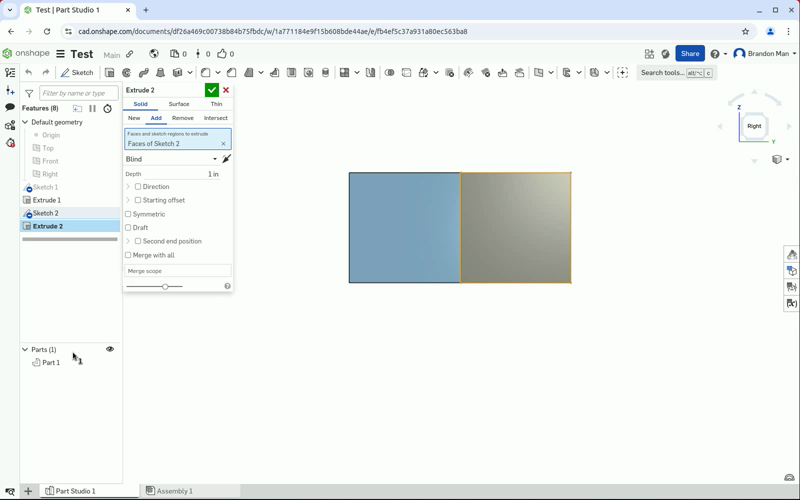
mouse_move(143, 106)
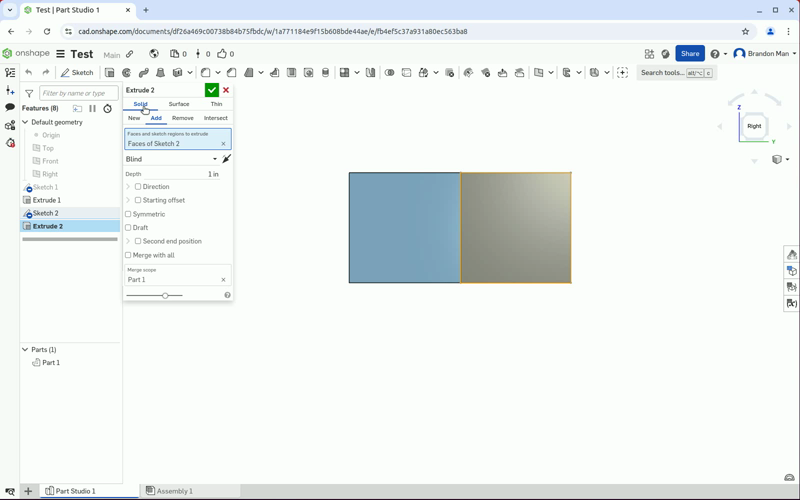
click(143, 106)
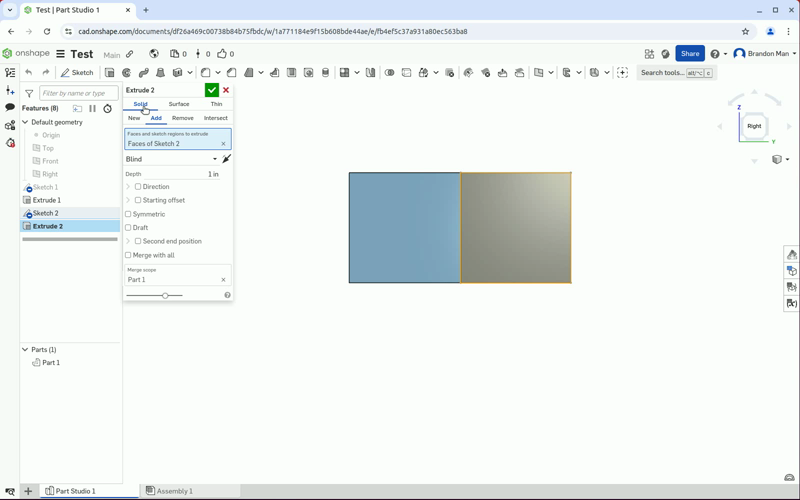
mouse_move(137, 120)
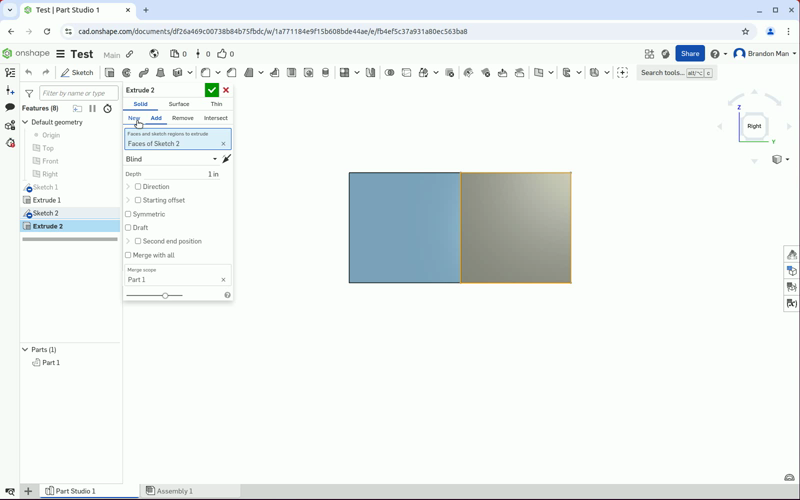
click(137, 120)
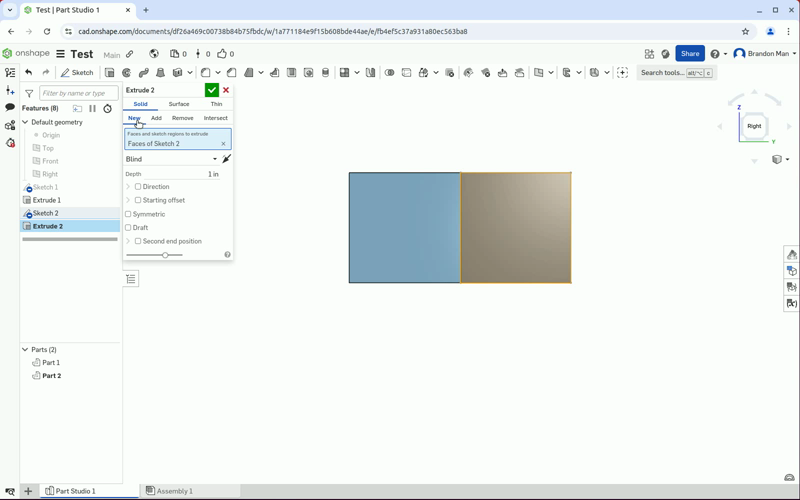
key(tab, 4)
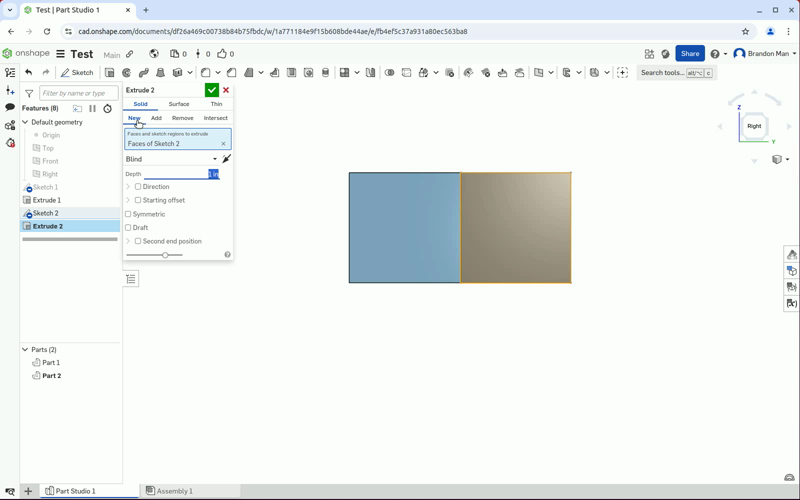
text(23.108)
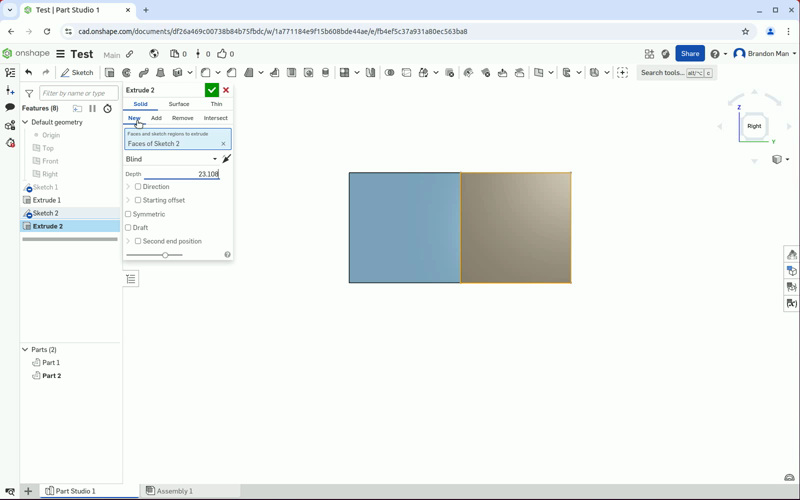
key(enter)
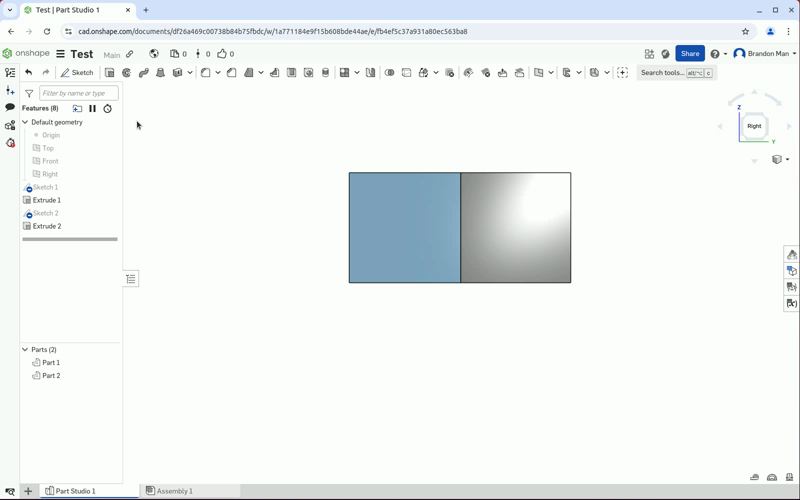
key(shift+h)
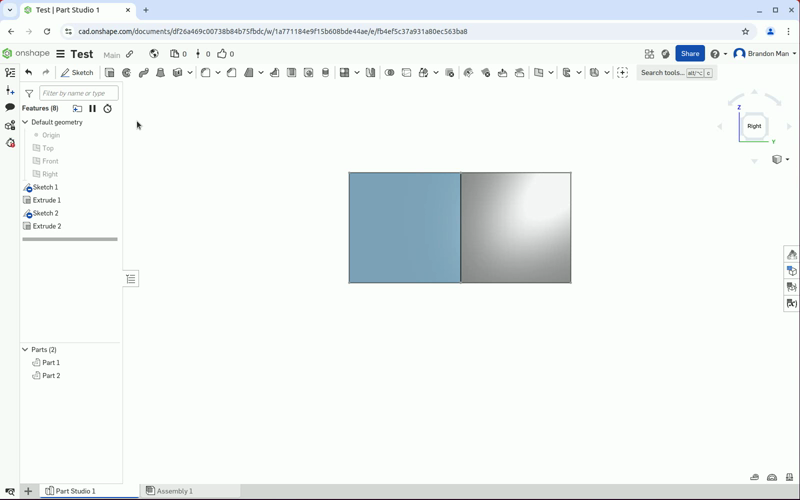
key(shift+h)
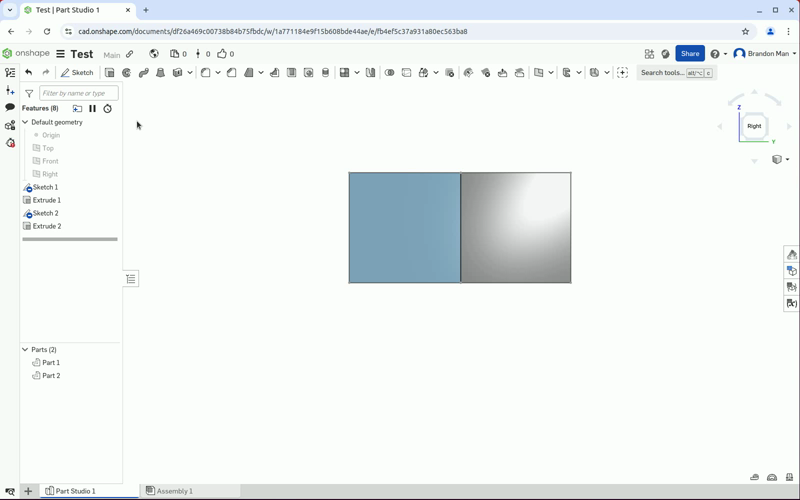
key(shift+7)
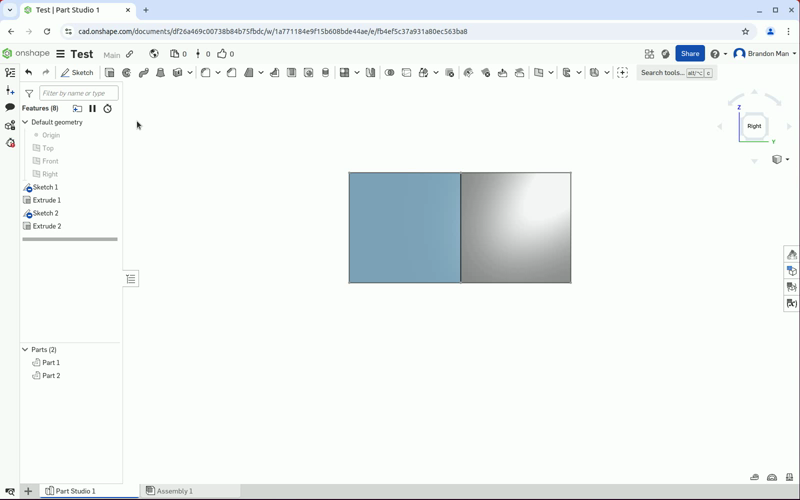
key(right, 2)
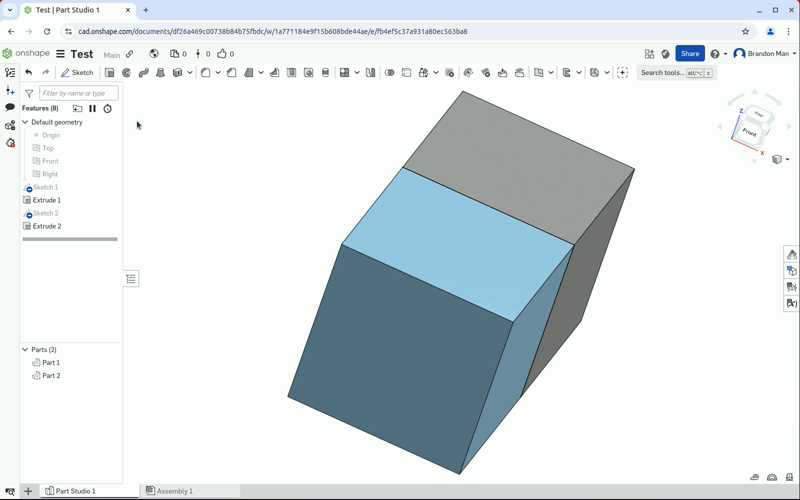
key(down, 2)
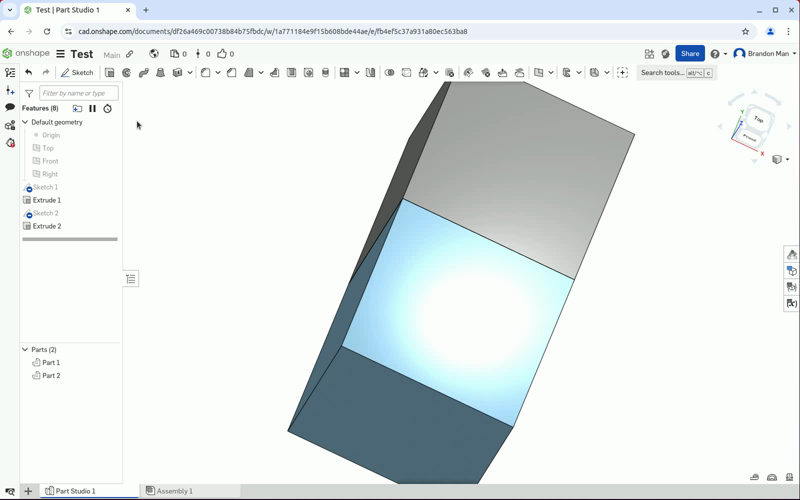
key(up, 2)
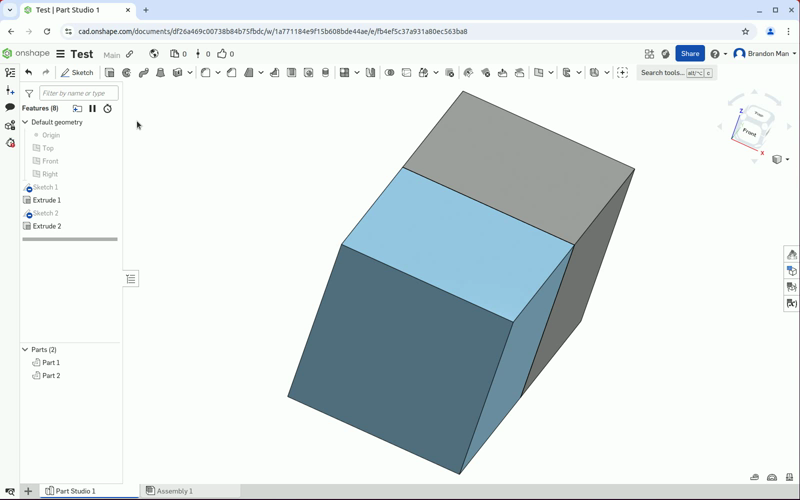
key(left, 2)
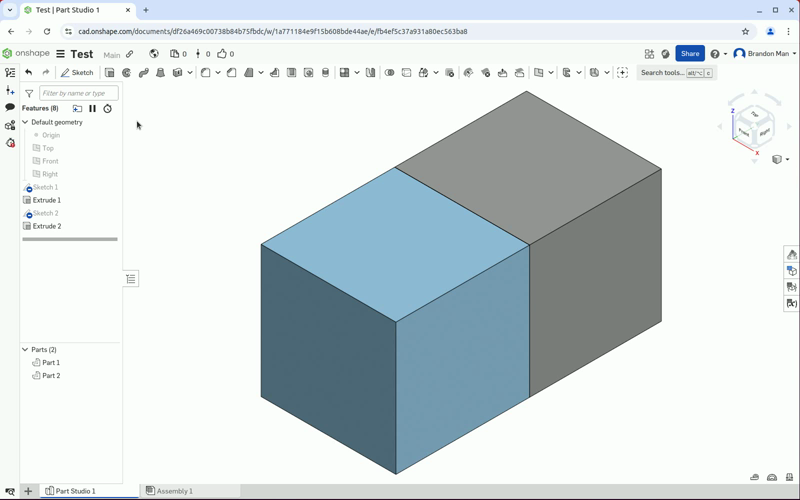
mouse_move(73, 189)
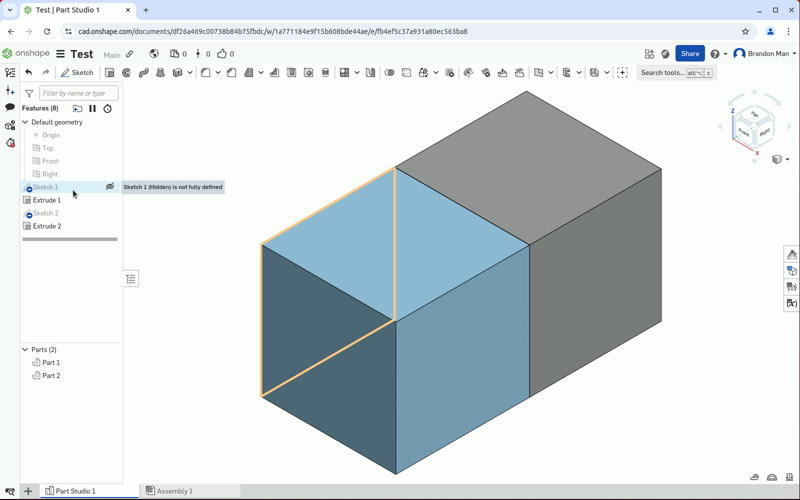
click(73, 189)